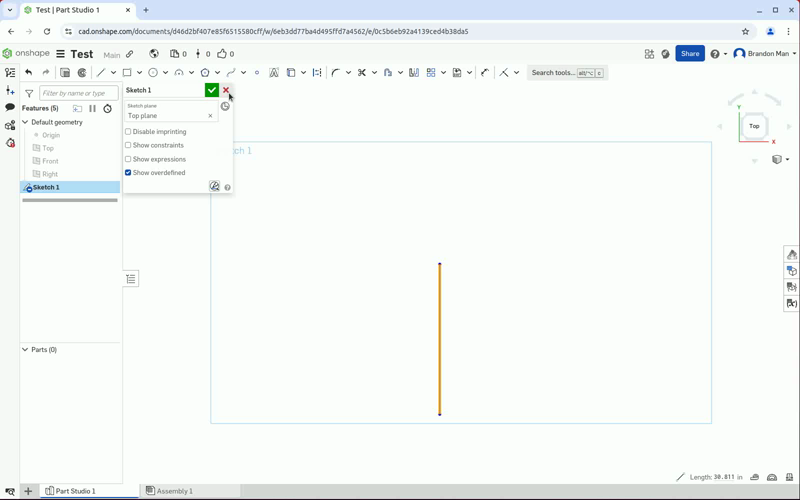
key(shift+h)
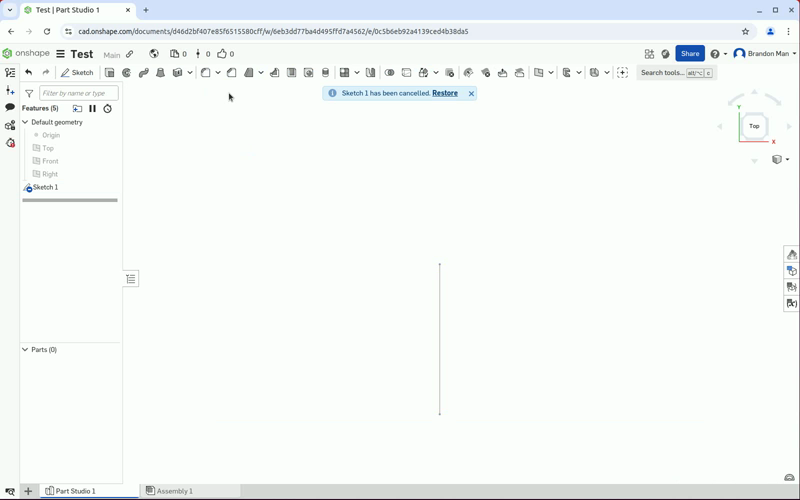
key(shift+s)
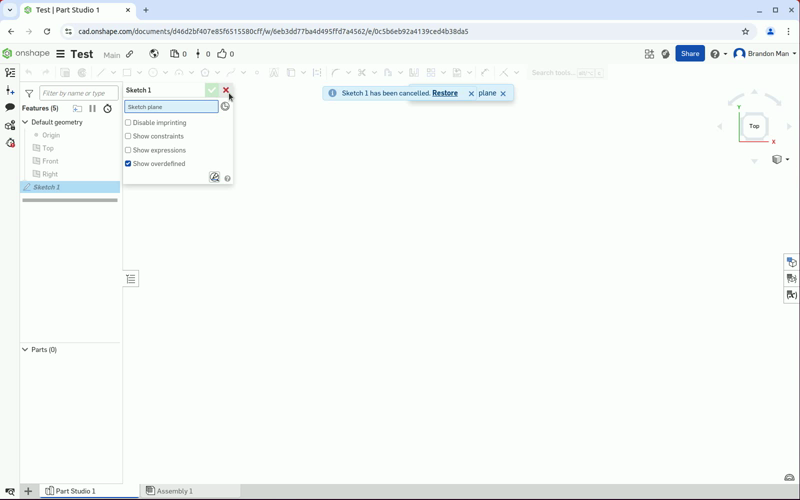
mouse_move(73, 150)
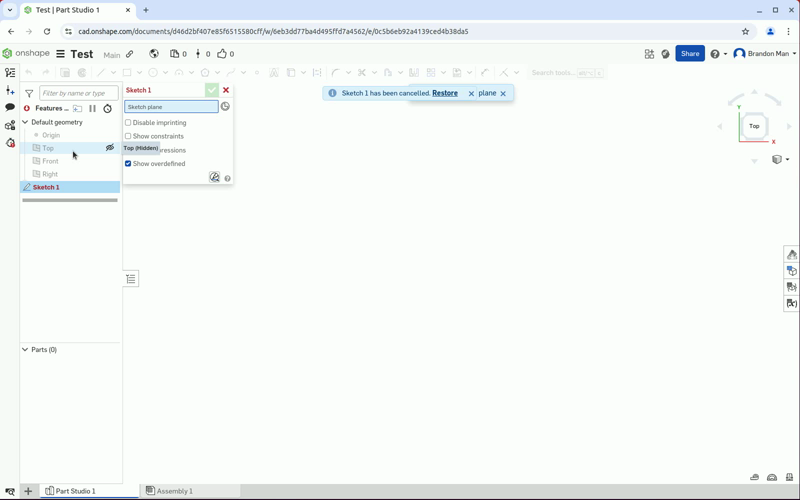
click(73, 150)
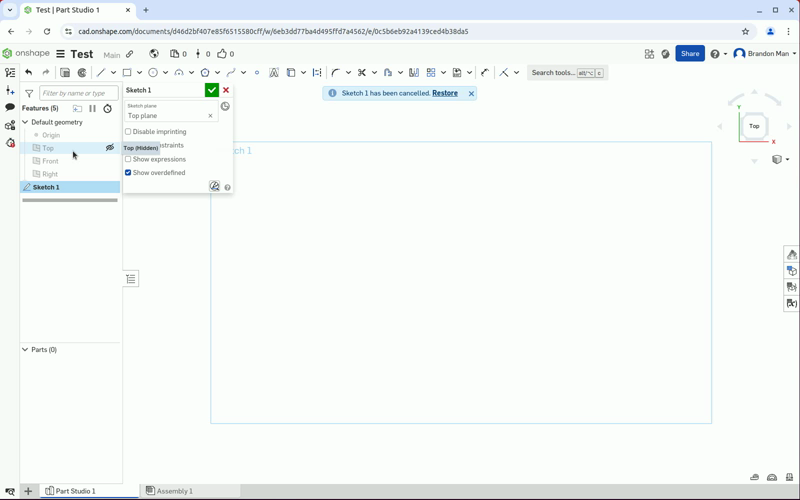
mouse_move(73, 352)
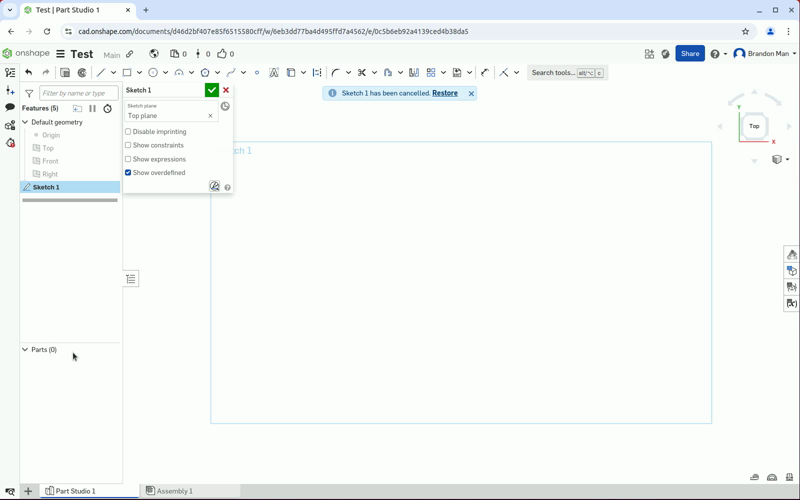
key(y)
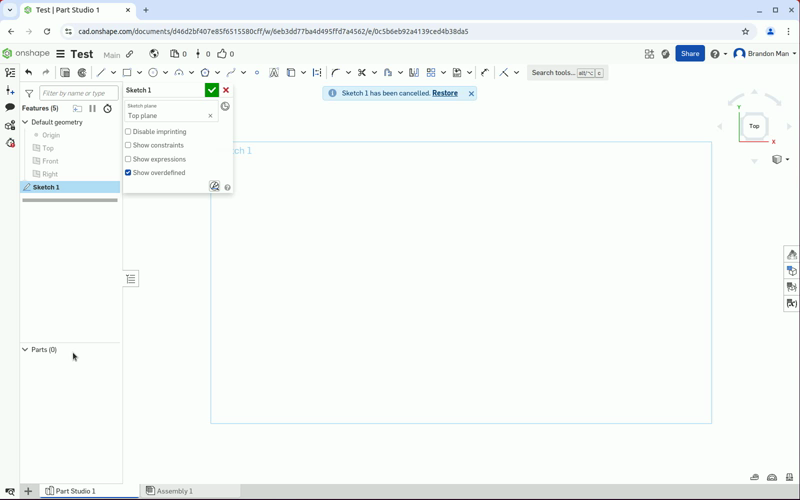
key(l)
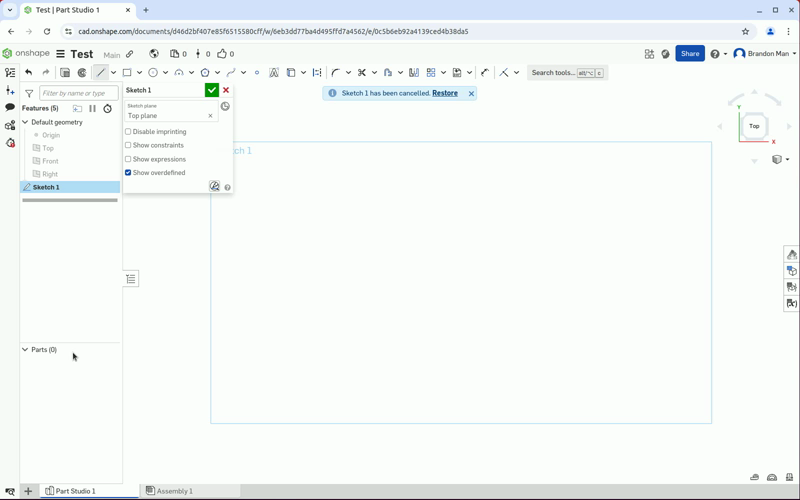
key_down(shift)
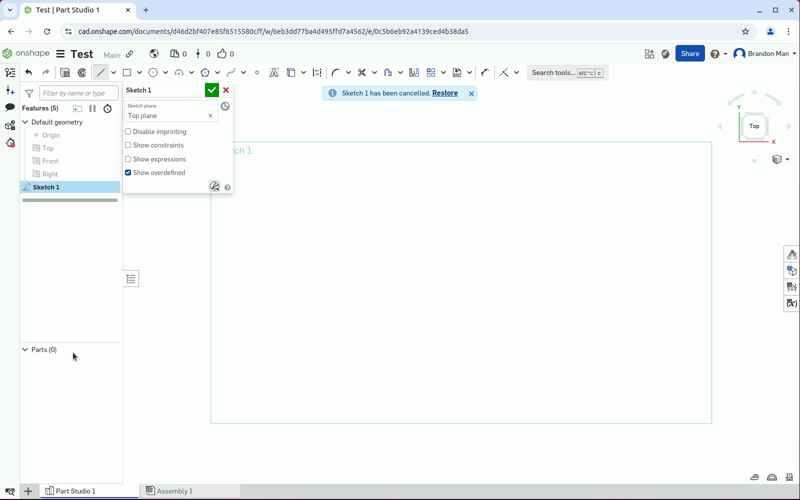
mouse_move(348, 319)
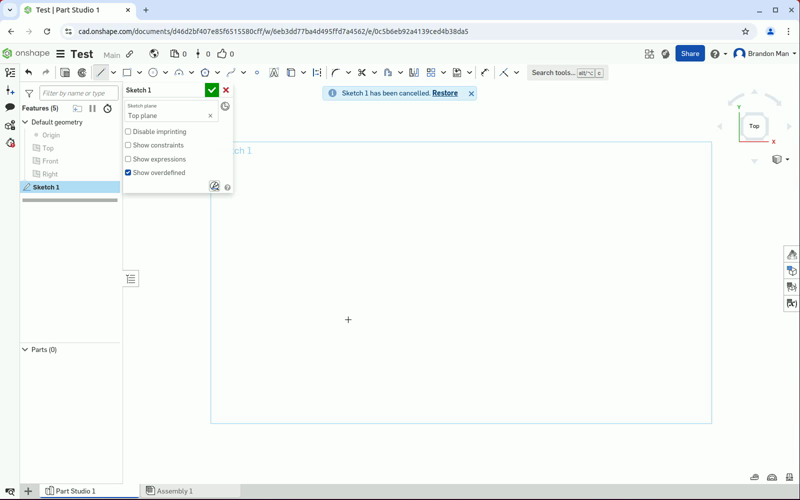
click(348, 319)
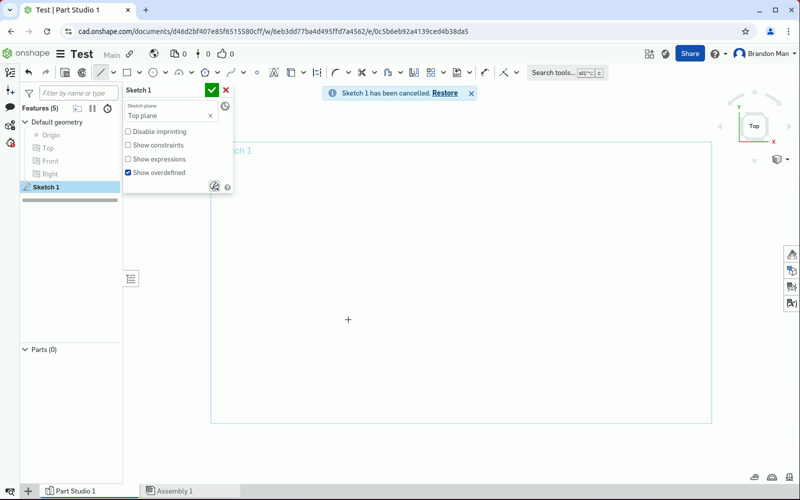
key_up(shift)
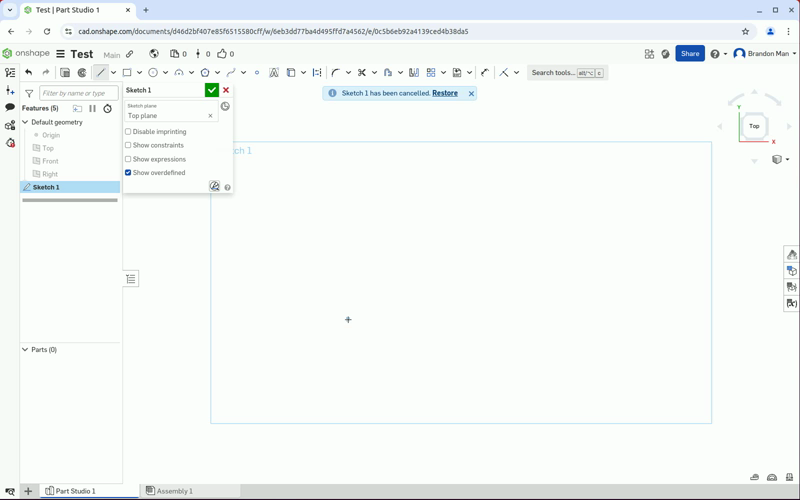
key_down(shift)
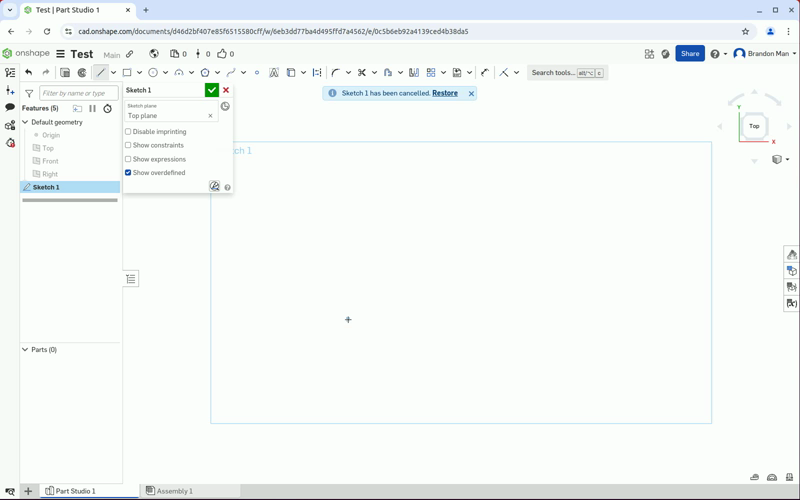
mouse_move(572, 319)
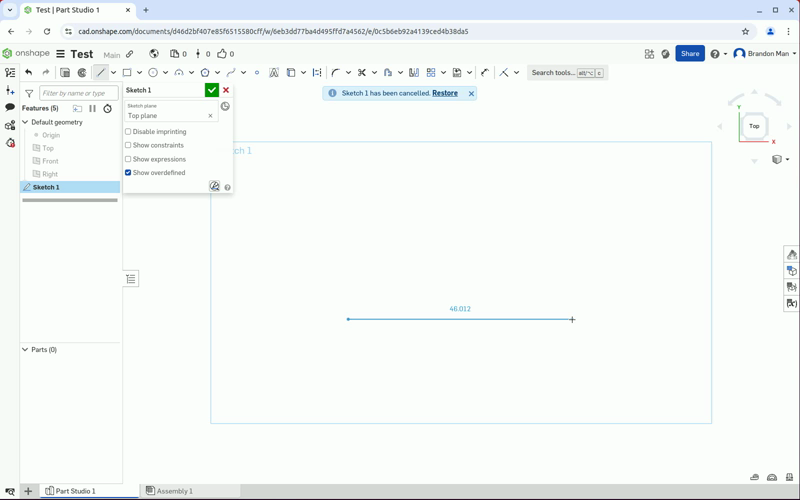
click(572, 319)
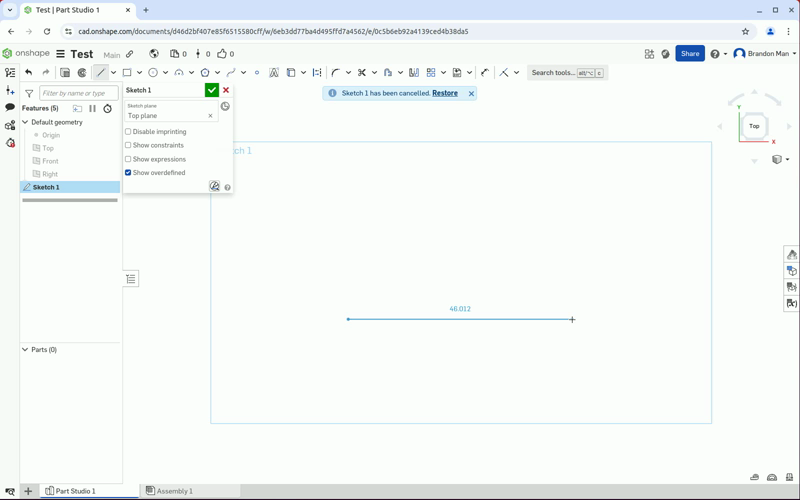
key_up(shift)
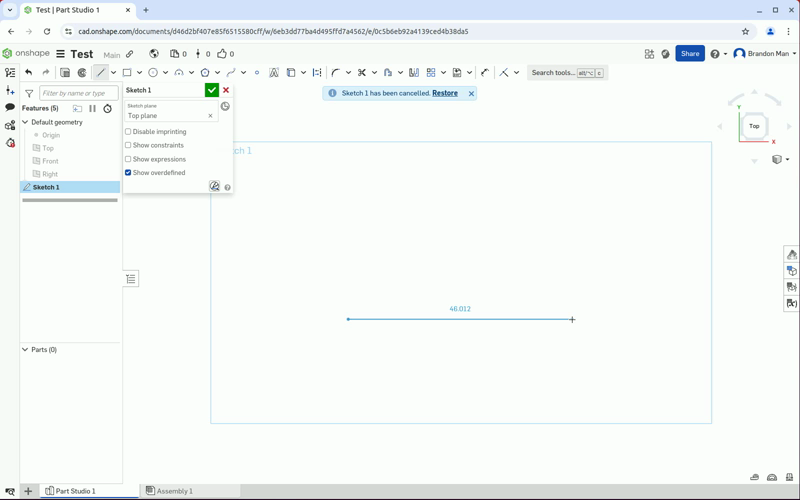
key_down(shift)
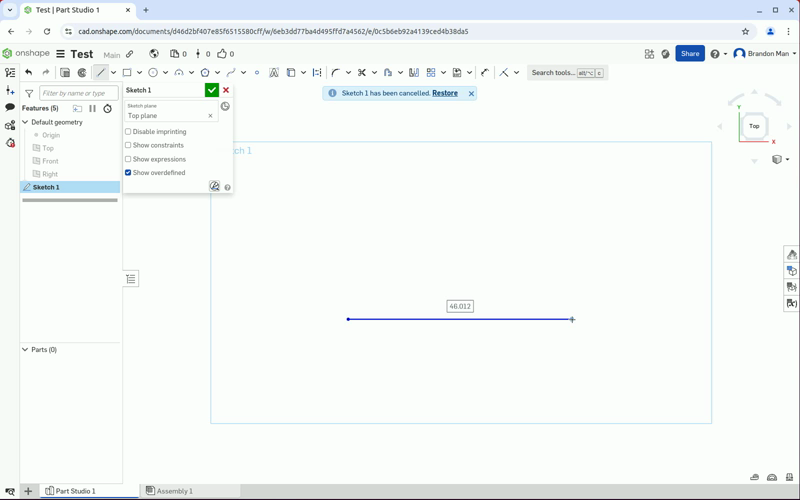
mouse_move(572, 248)
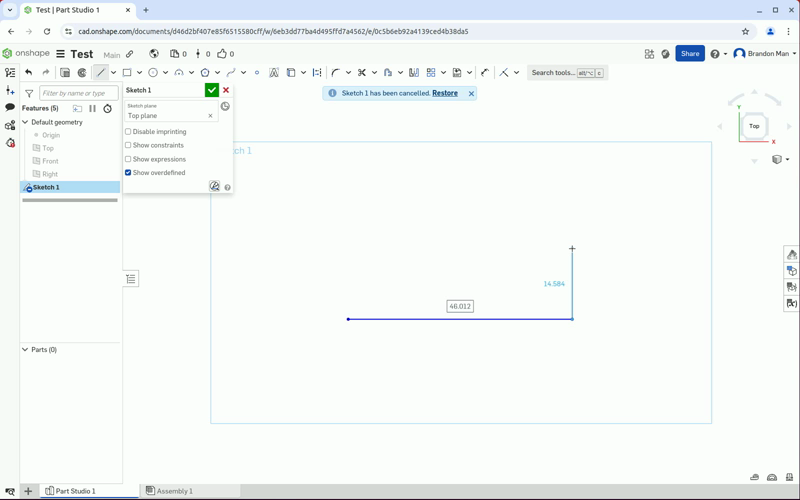
click(572, 248)
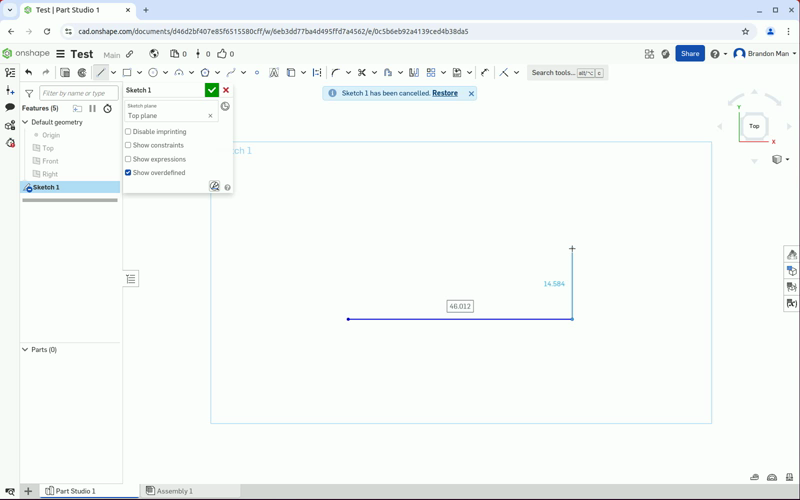
key_up(shift)
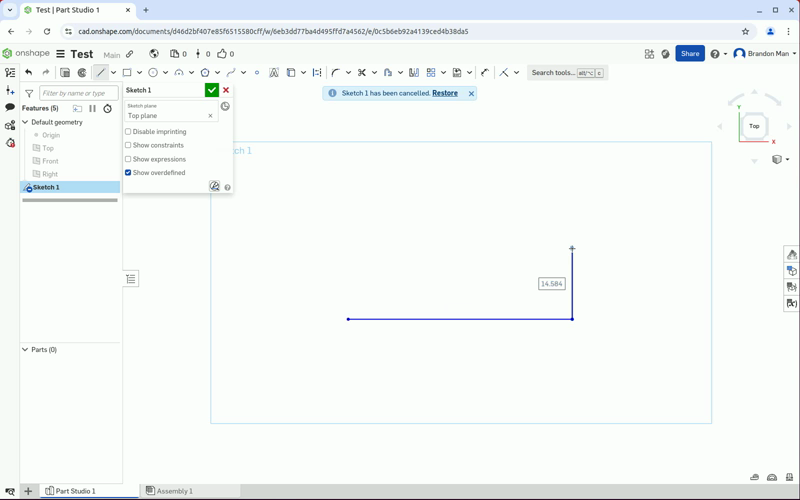
key_down(shift)
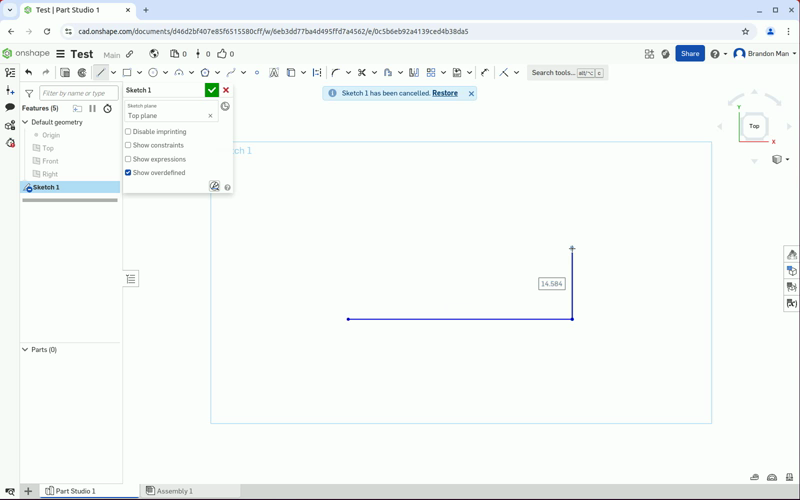
mouse_move(348, 248)
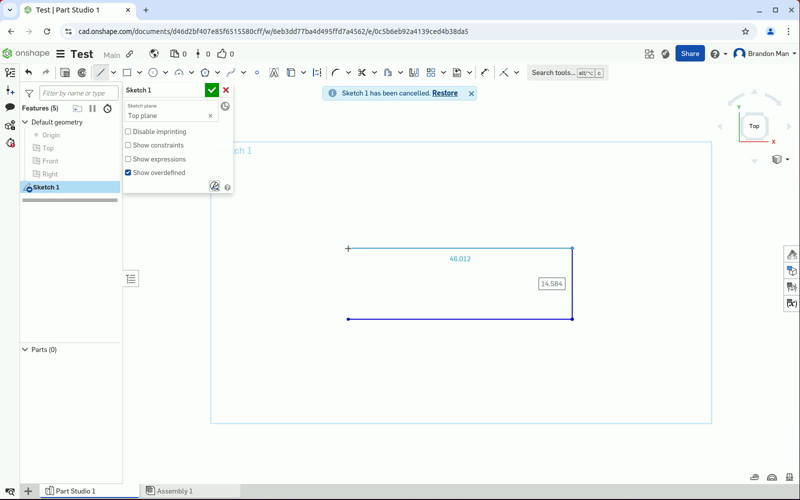
click(348, 248)
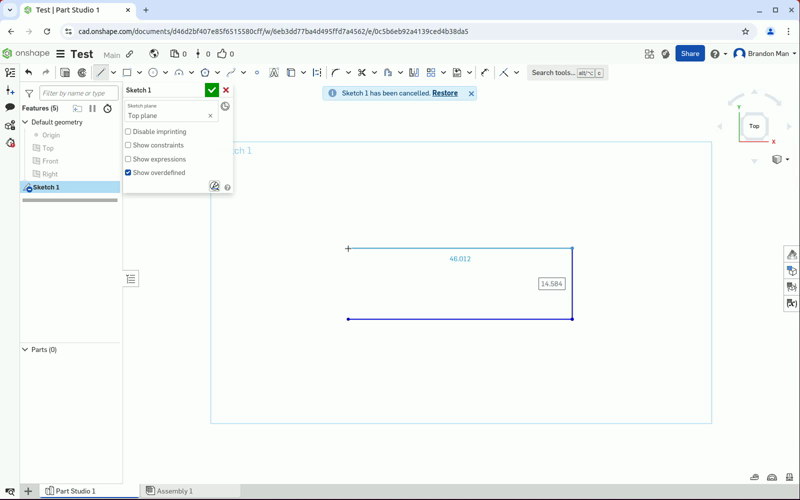
key_up(shift)
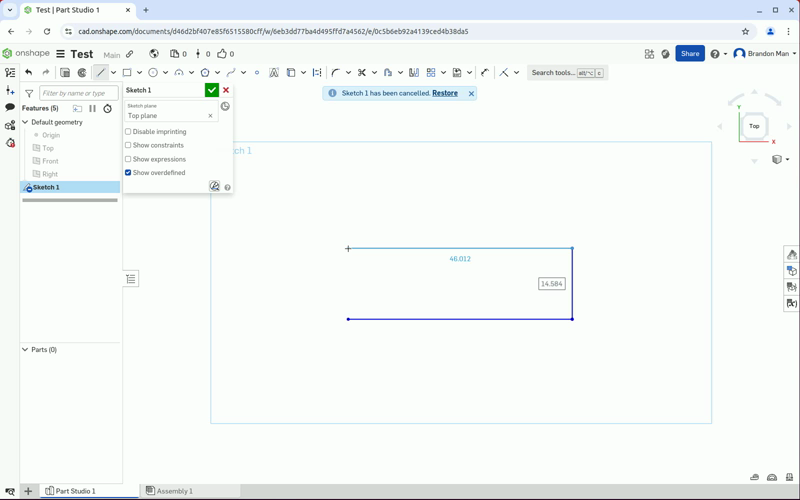
key_down(shift)
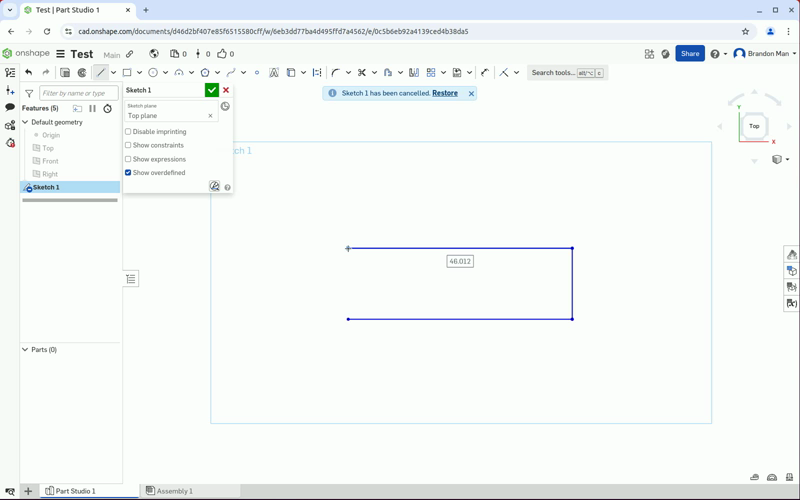
mouse_move(348, 319)
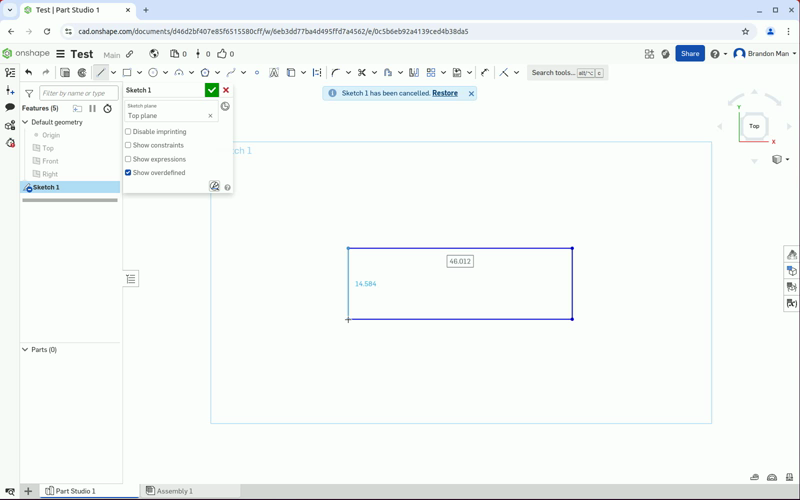
key_up(shift)
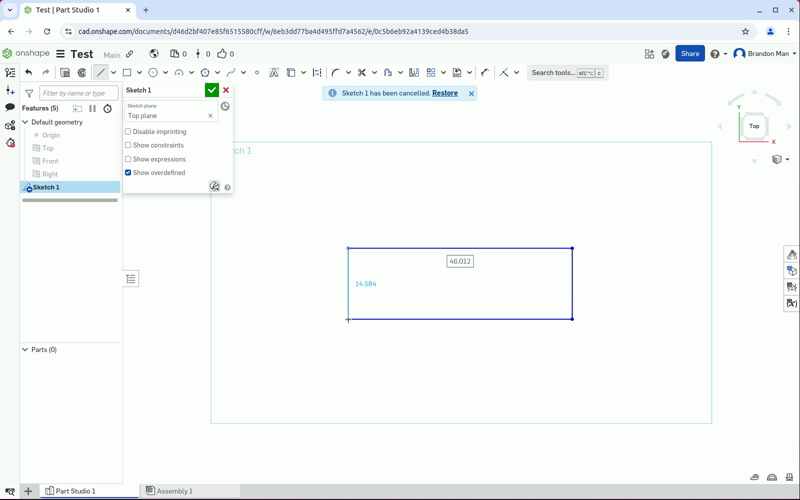
click(348, 319)
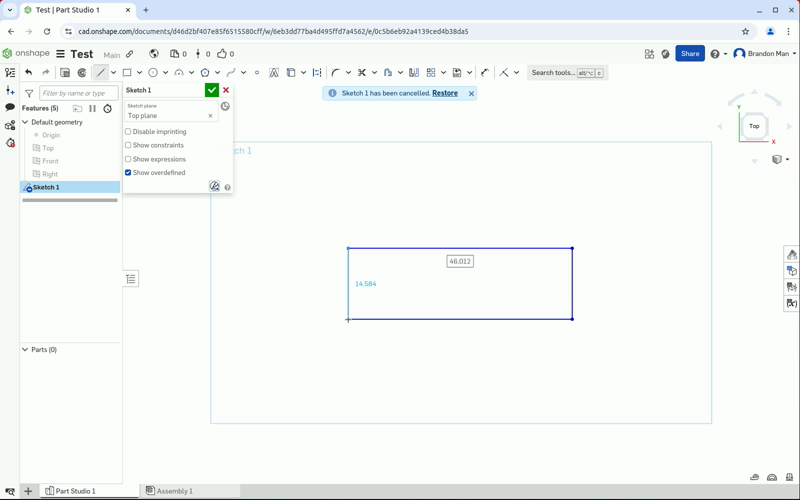
key(esc)
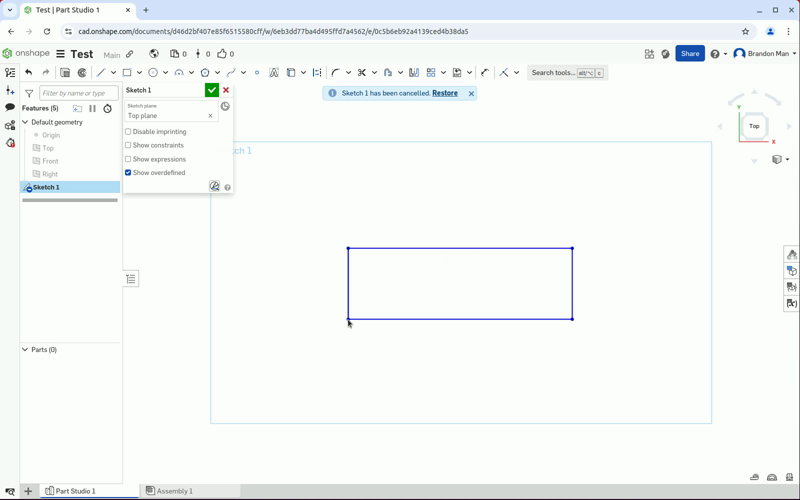
mouse_move(364, 295)
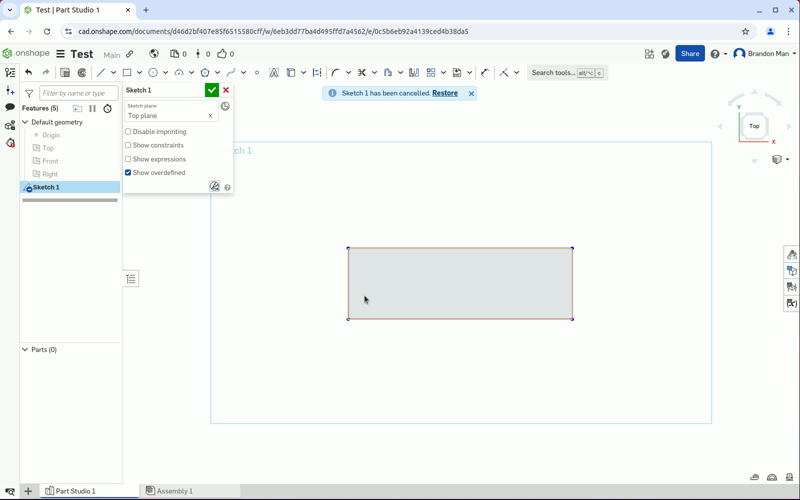
click(364, 295)
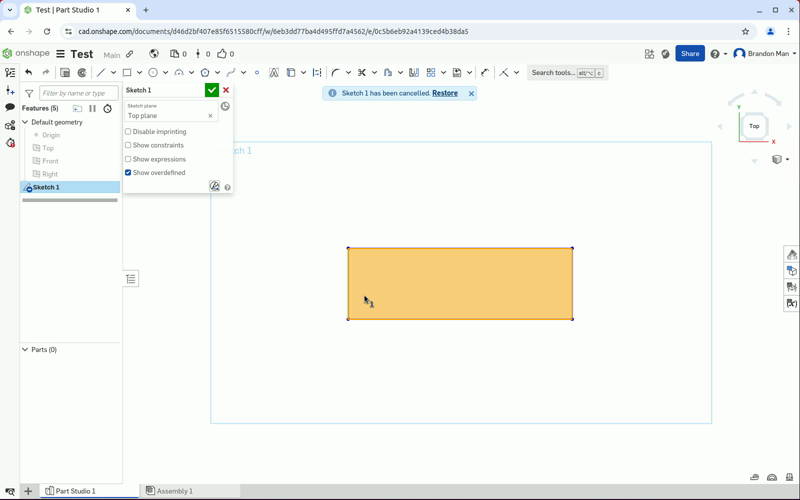
mouse_move(73, 352)
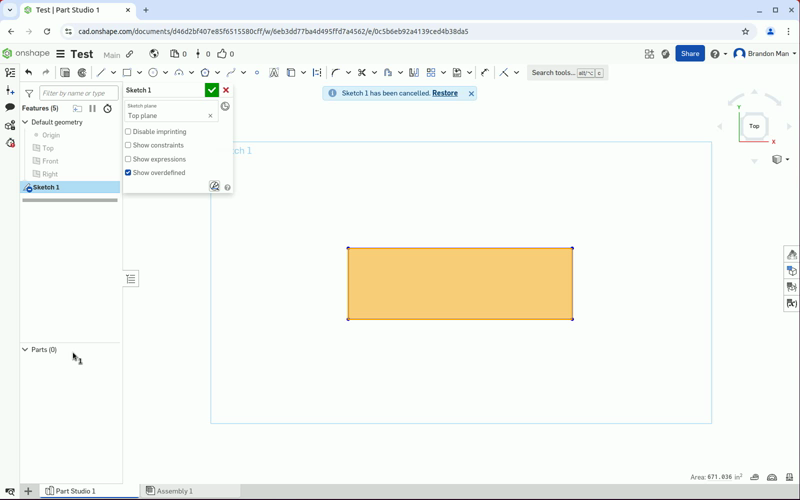
key(shift+y)
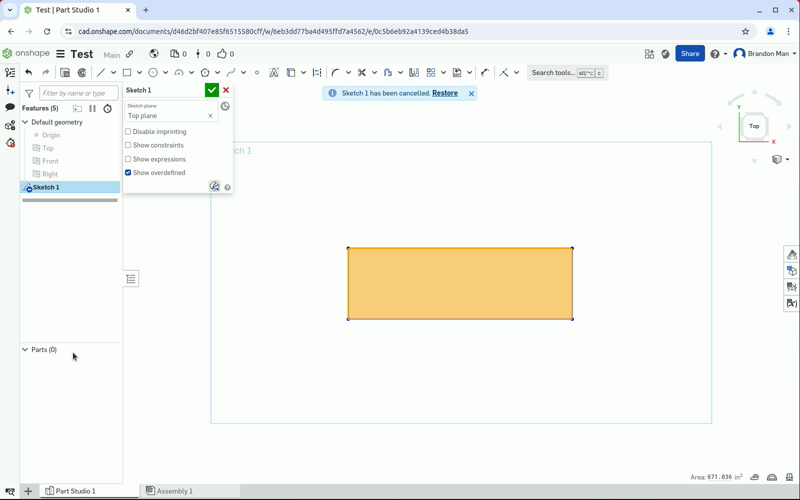
key(shift+e)
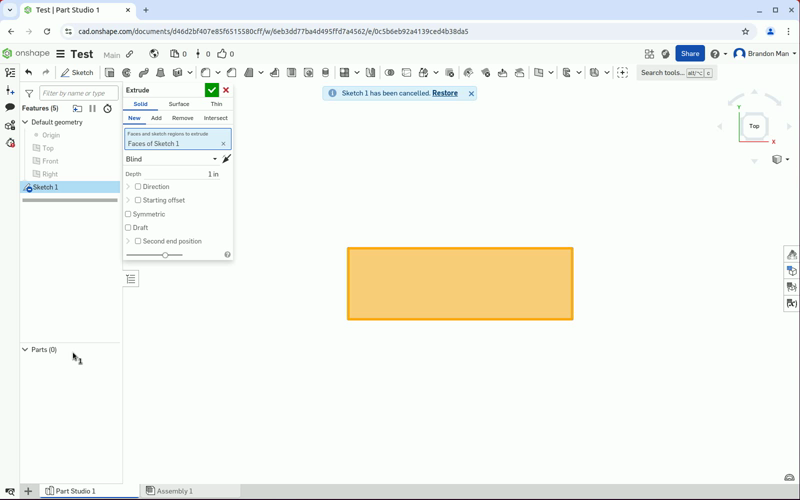
mouse_move(143, 106)
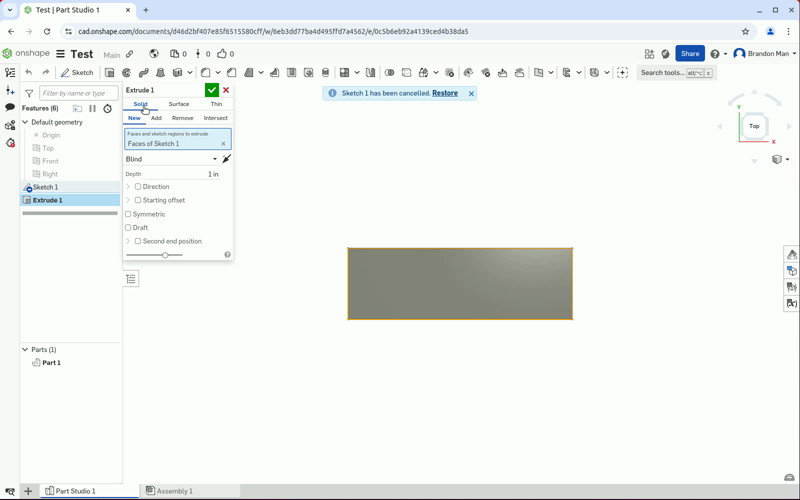
click(143, 106)
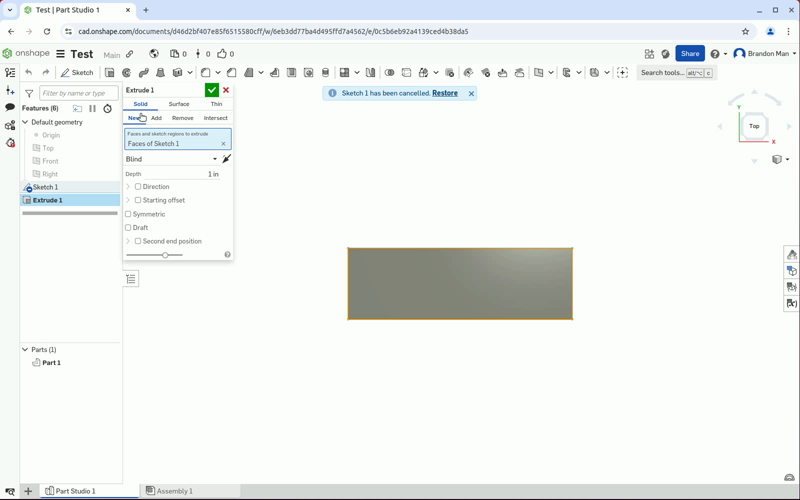
mouse_move(137, 120)
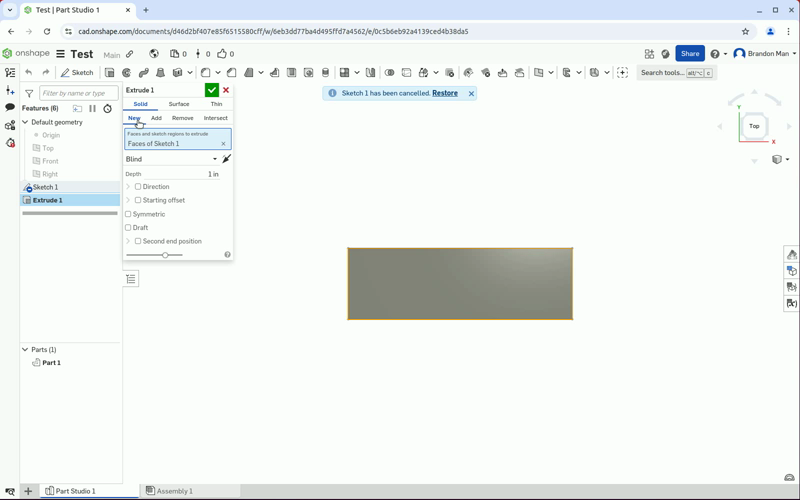
click(137, 120)
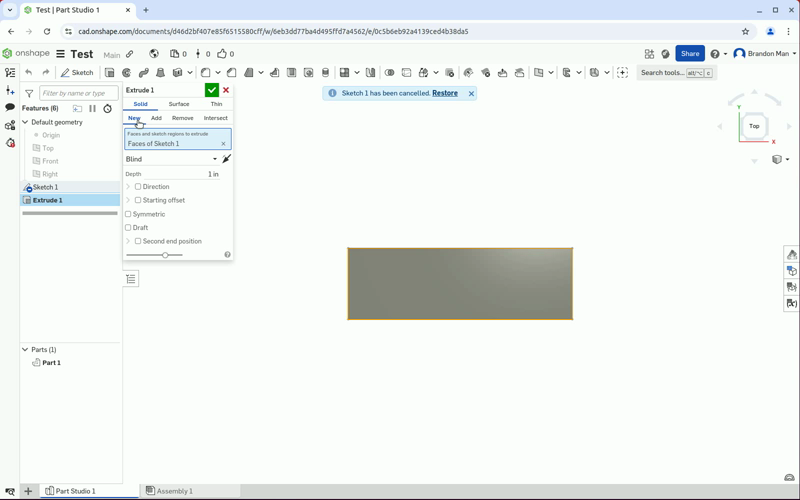
key(tab, 4)
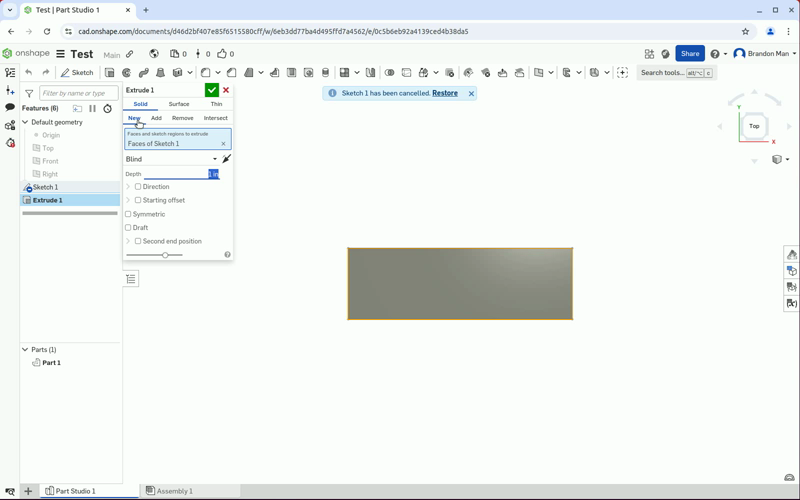
text(12.517)
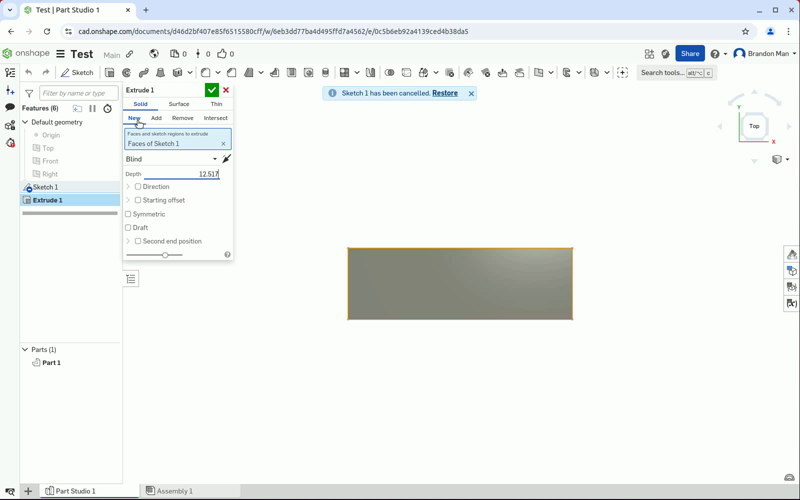
key(enter)
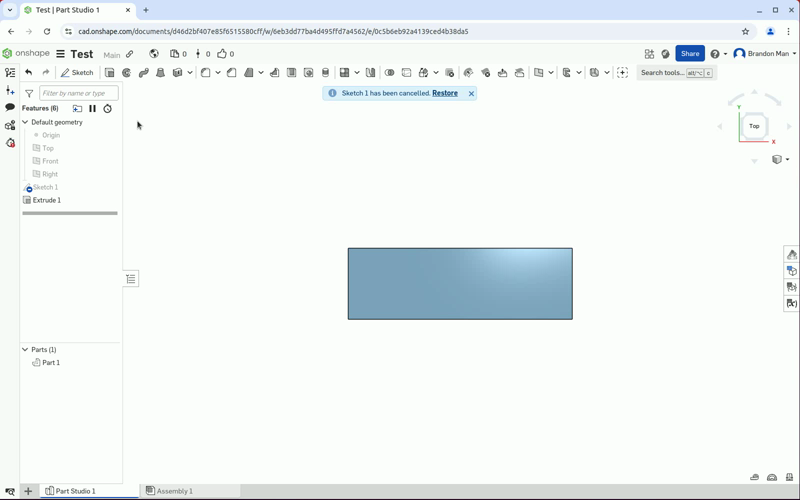
key(shift+h)
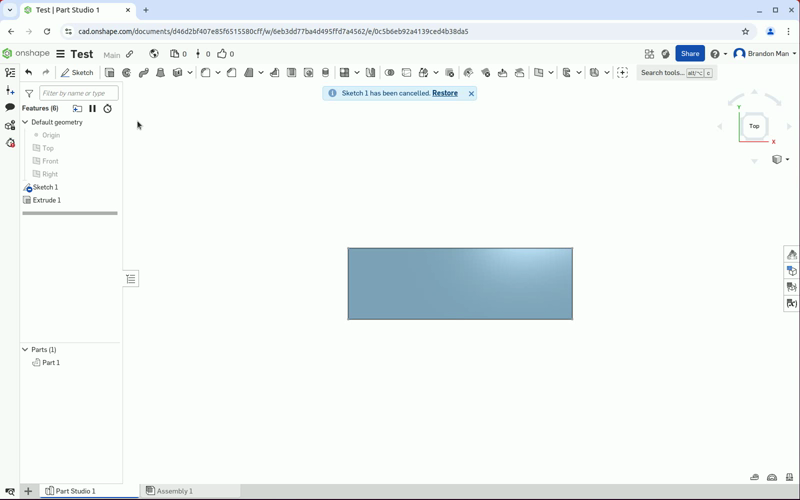
key(shift+h)
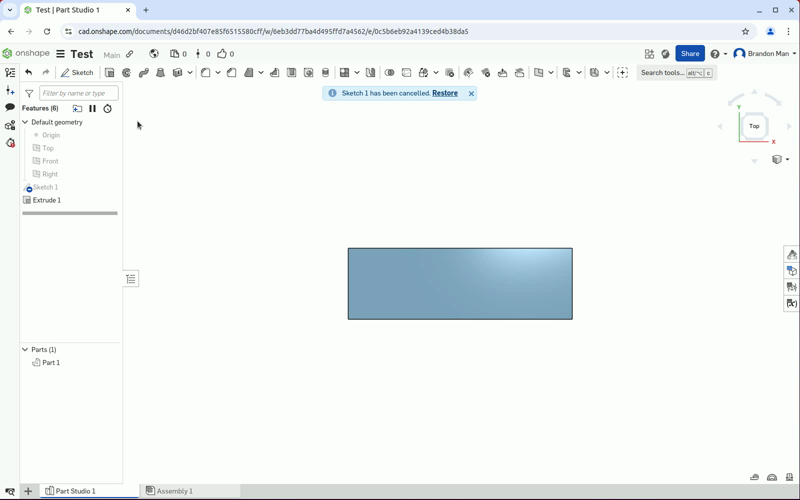
mouse_move(73, 189)
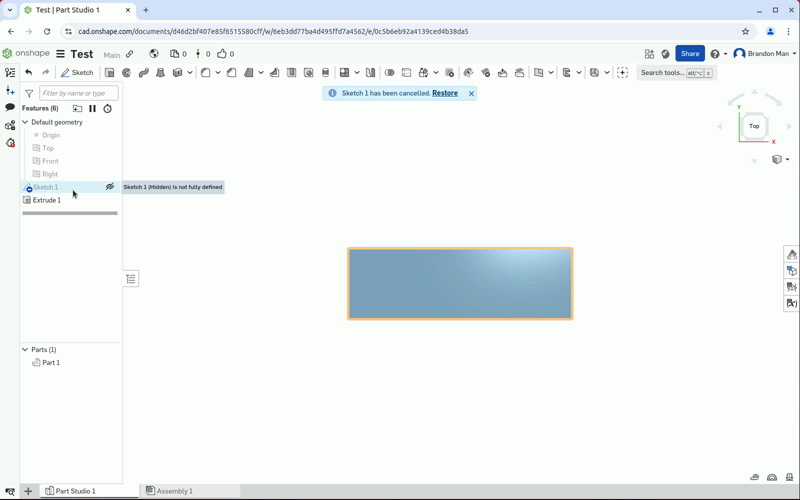
click(73, 189)
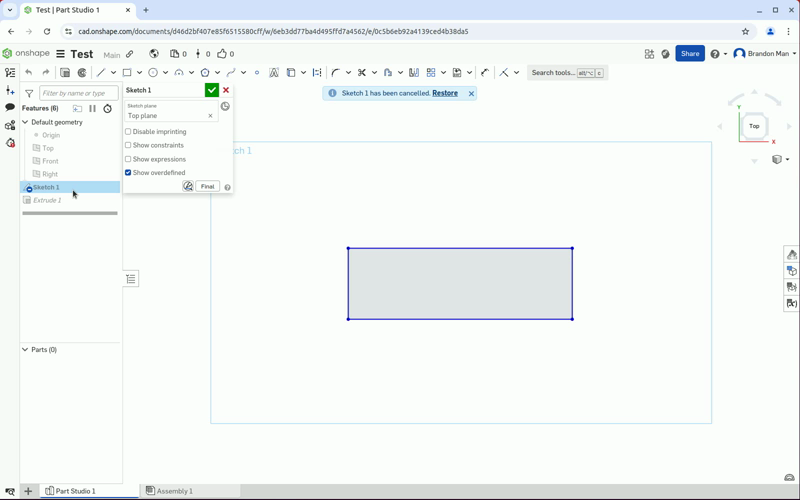
mouse_move(229, 92)
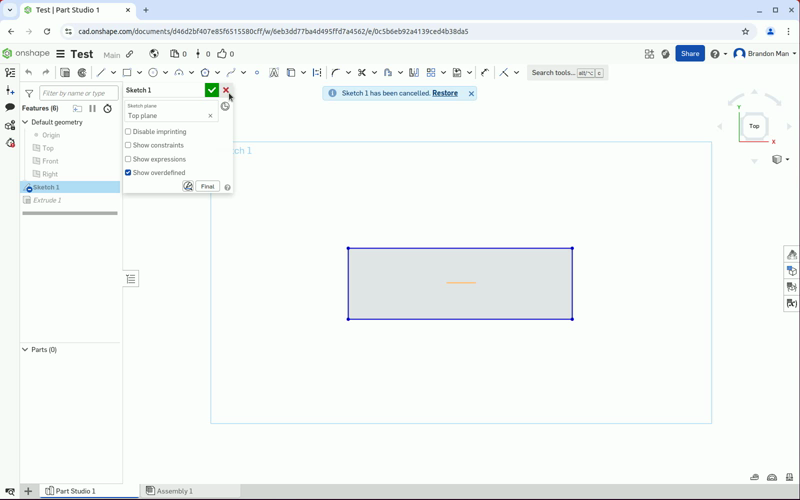
click(229, 92)
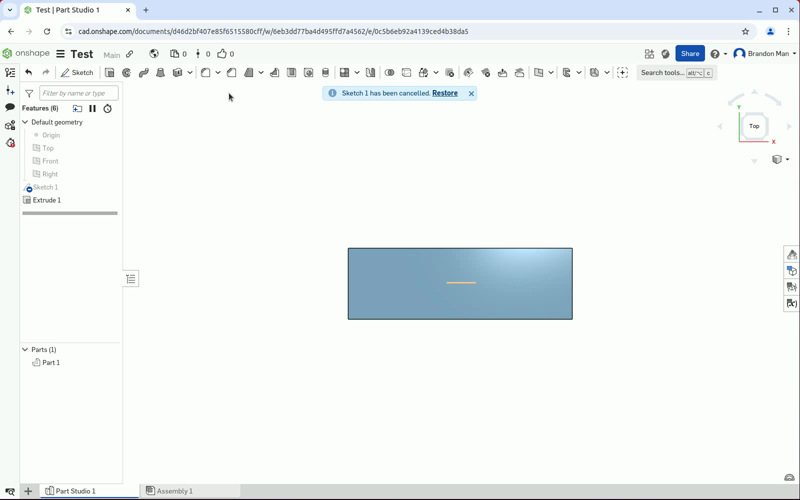
mouse_move(541, 75)
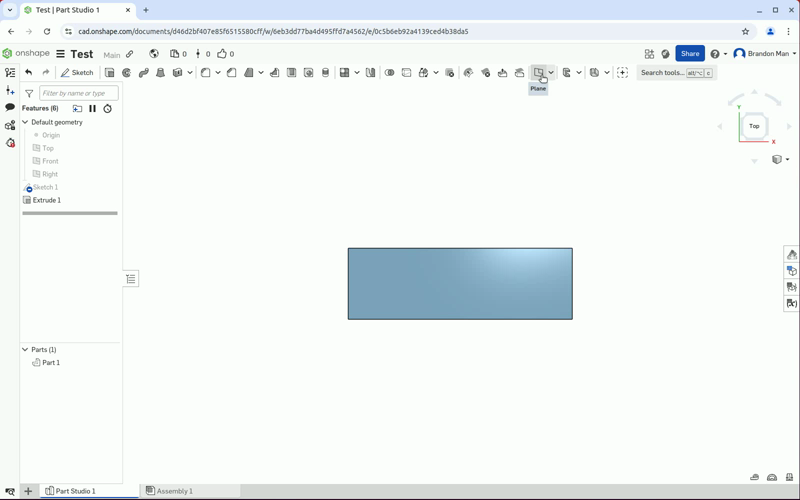
click(541, 75)
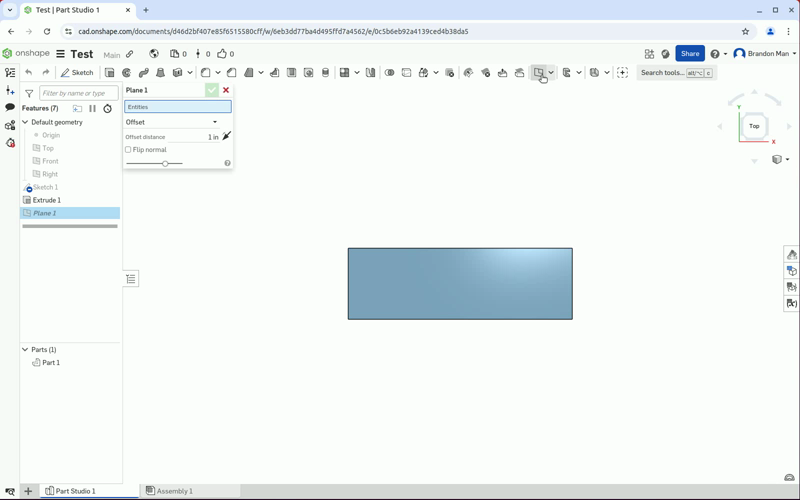
mouse_move(73, 150)
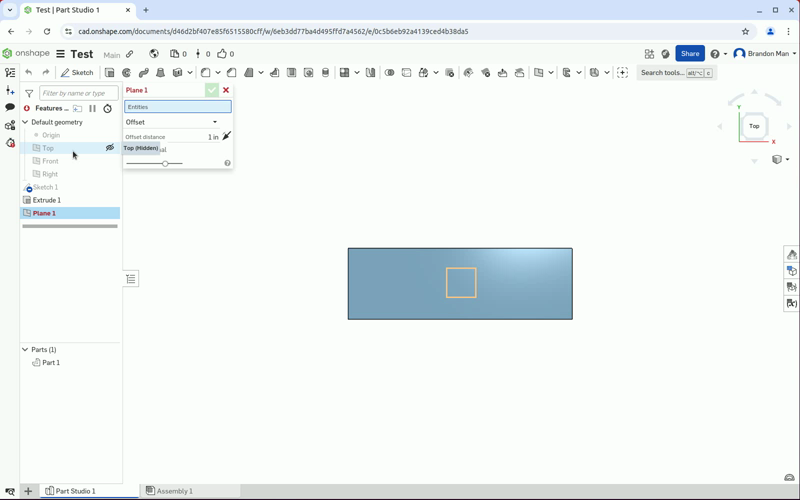
click(73, 150)
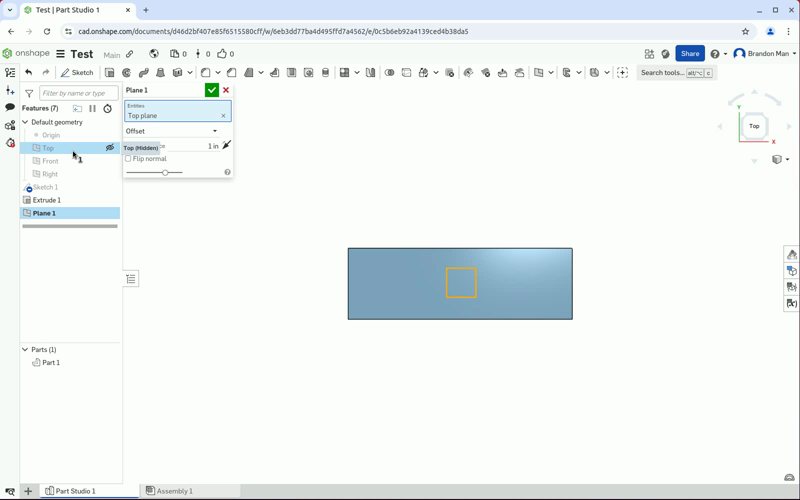
key(tab, 2)
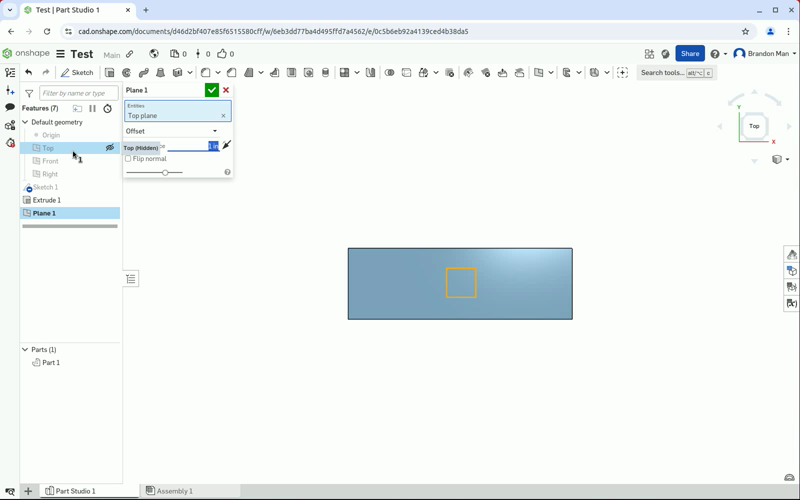
text(12.509)
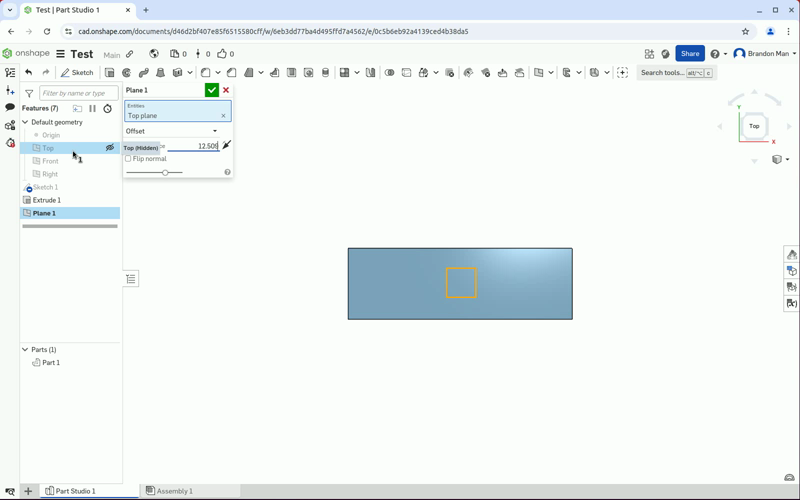
key(enter, 2)
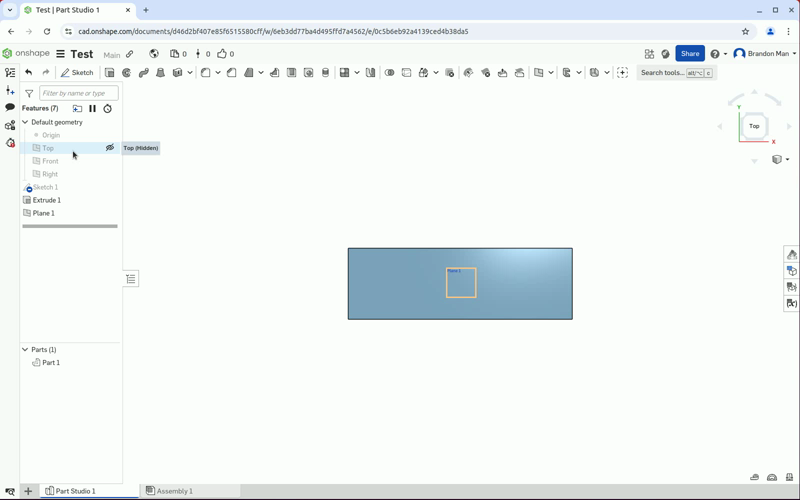
key(shift+s)
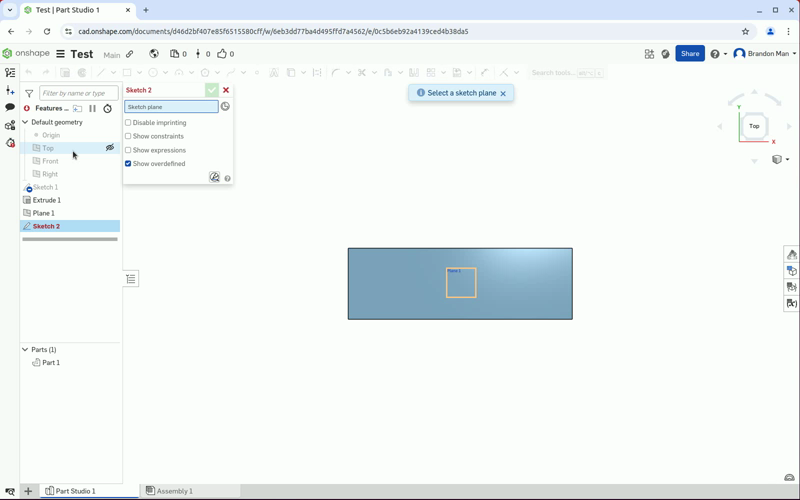
mouse_move(73, 215)
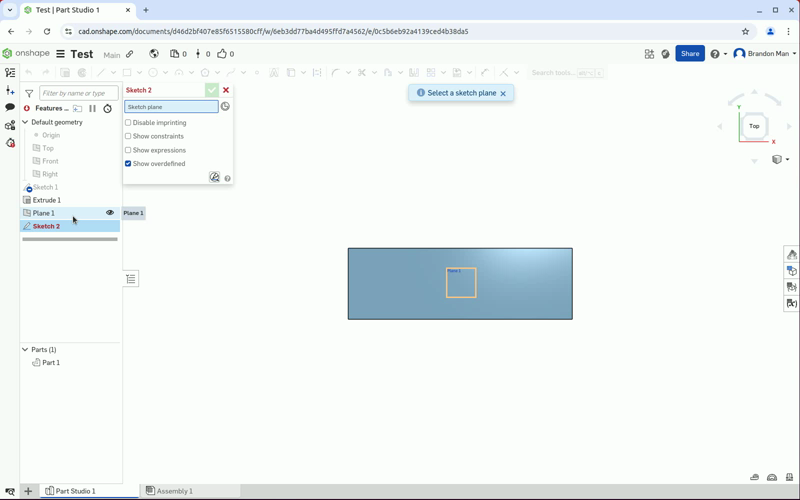
click(73, 215)
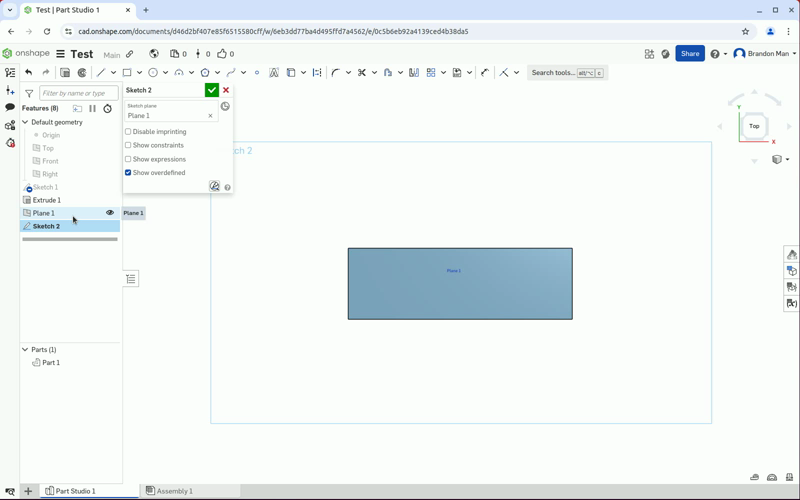
mouse_move(73, 352)
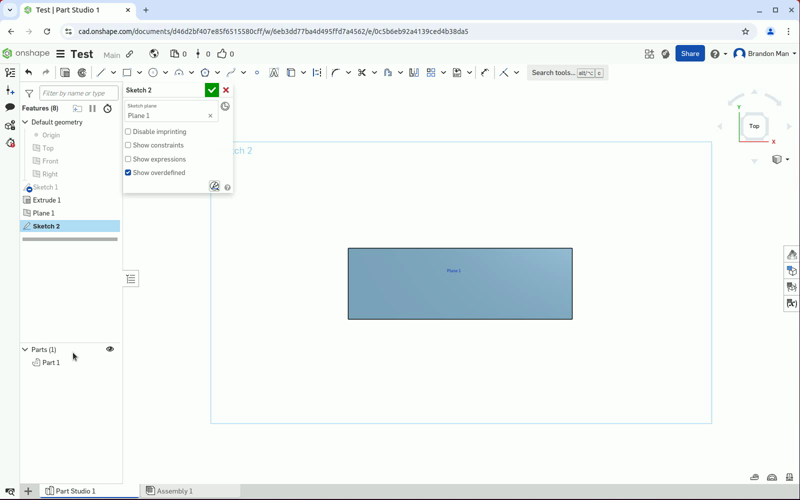
key(y)
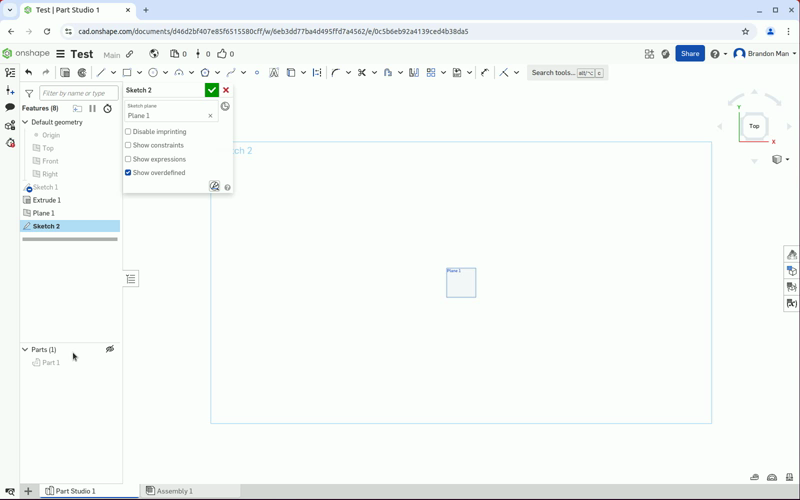
key(l)
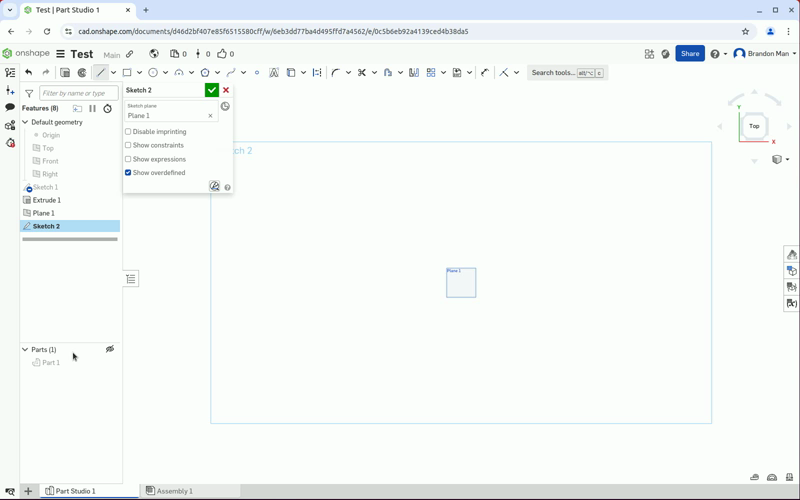
key_down(shift)
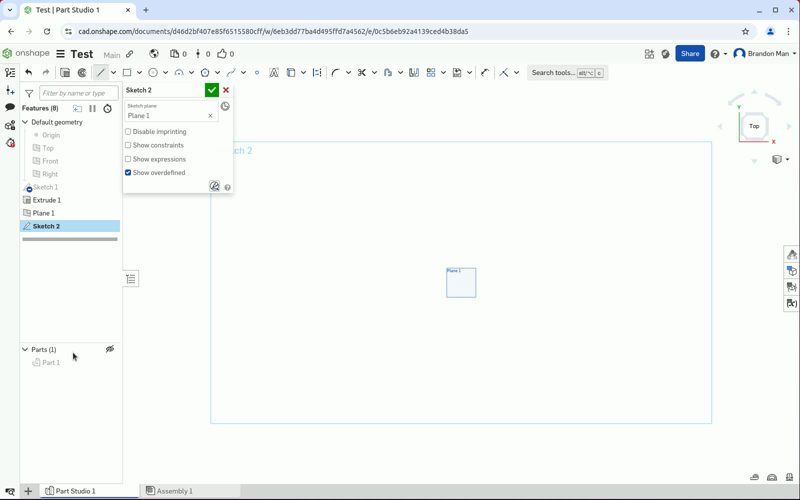
mouse_move(356, 278)
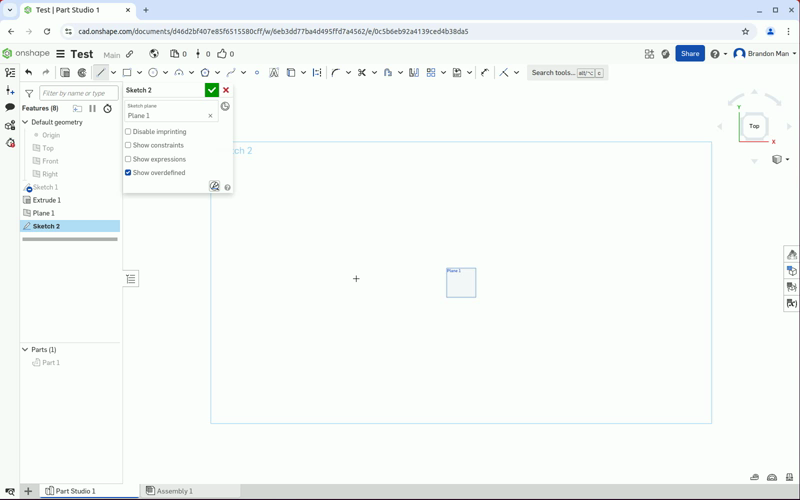
click(356, 278)
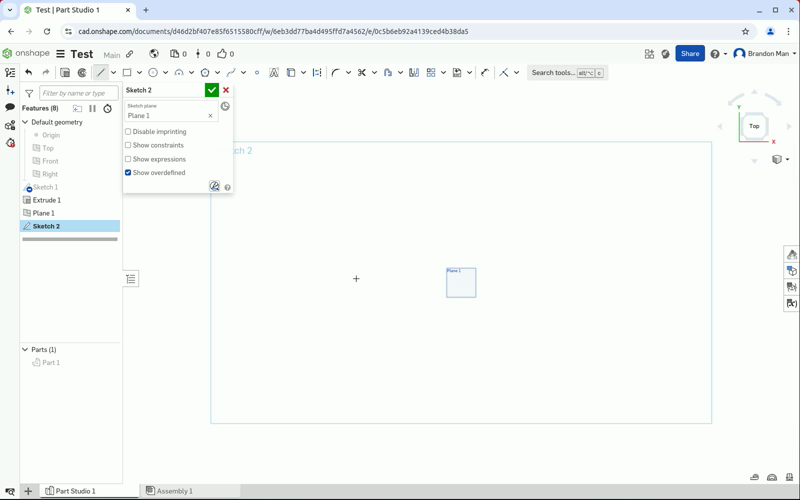
key_up(shift)
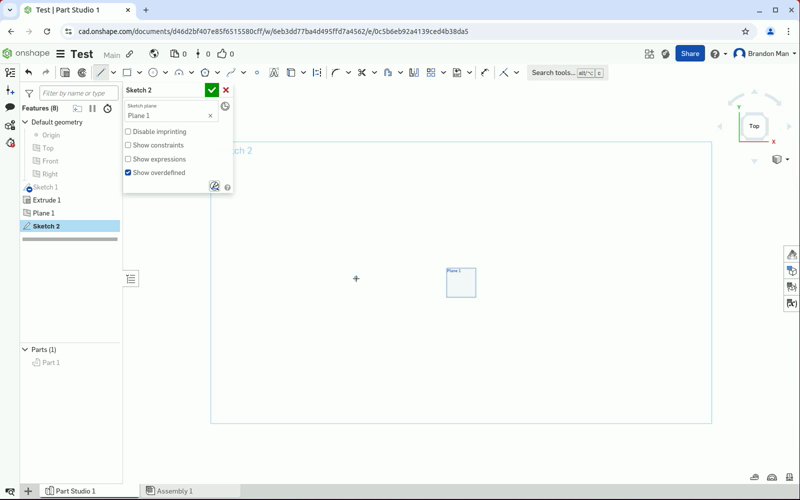
key_down(shift)
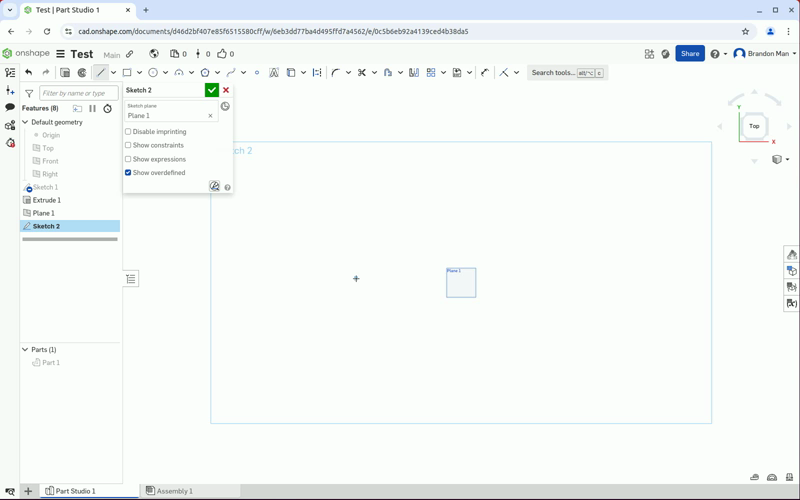
mouse_move(565, 278)
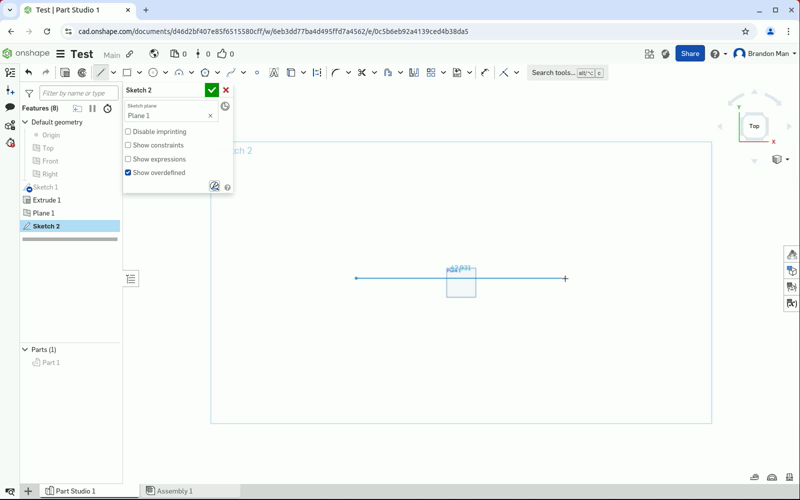
click(565, 278)
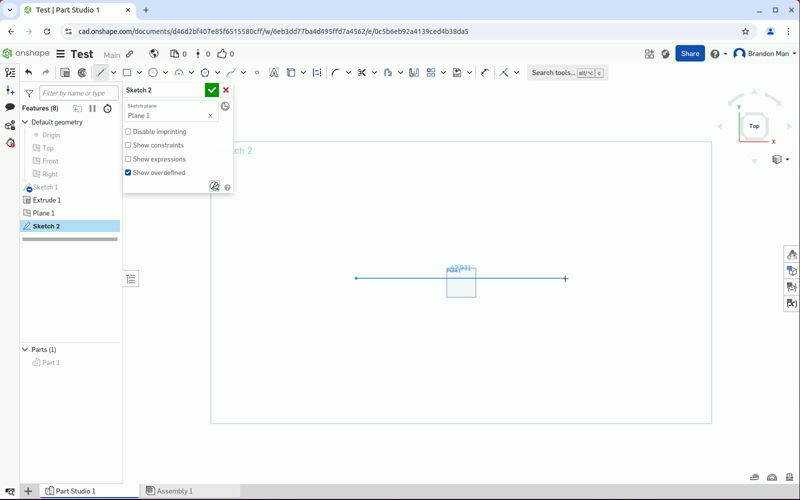
key_up(shift)
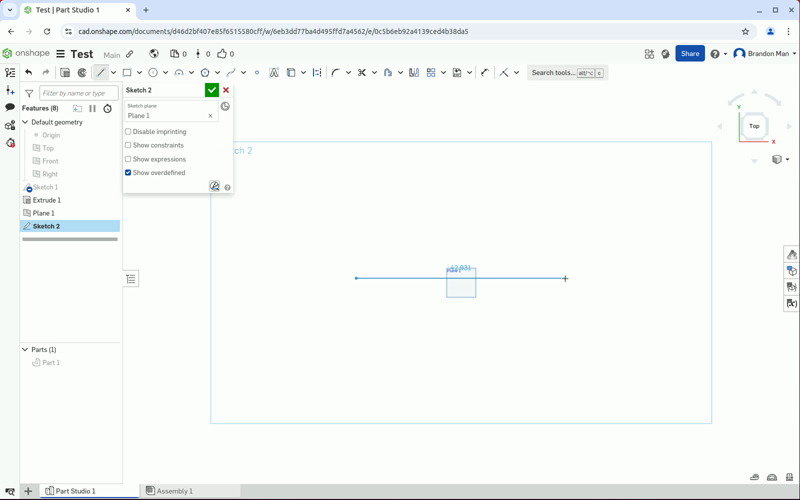
key_down(shift)
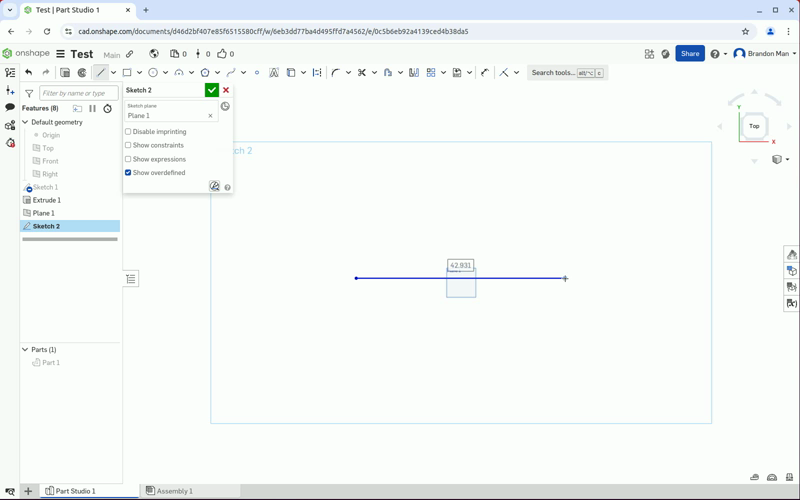
mouse_move(589, 278)
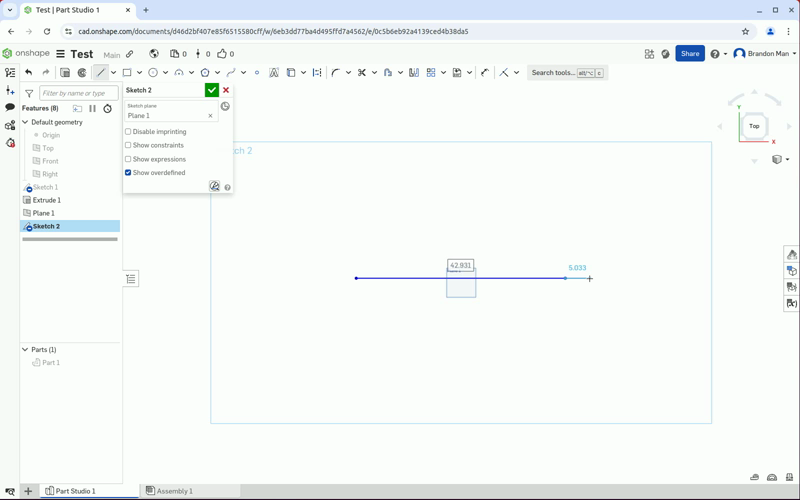
mouse_move(565, 258)
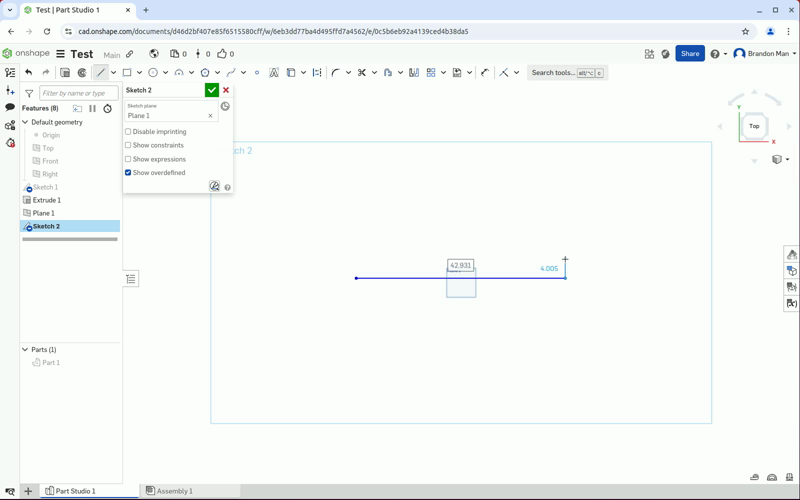
click(565, 258)
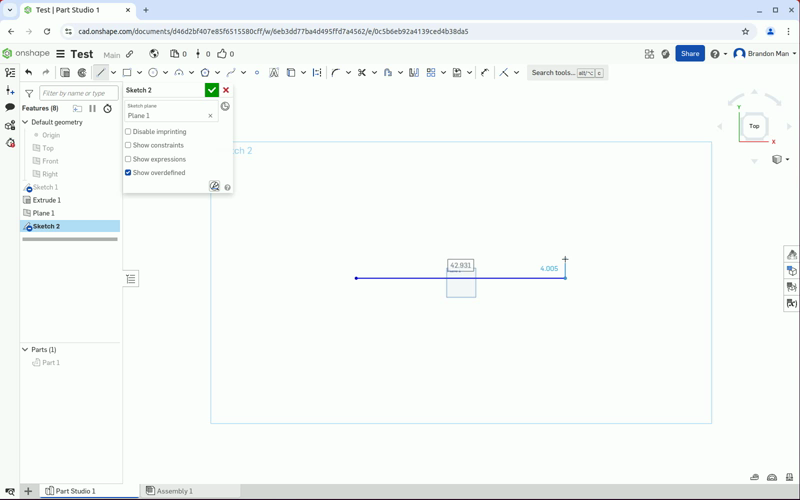
key_up(shift)
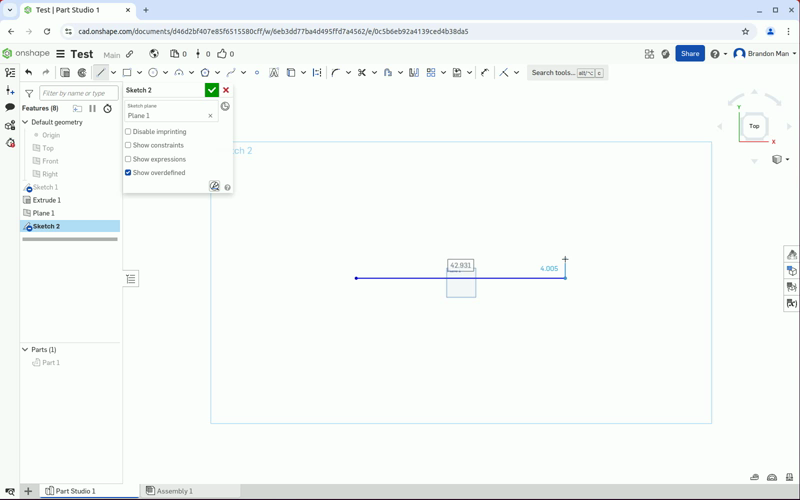
key_down(shift)
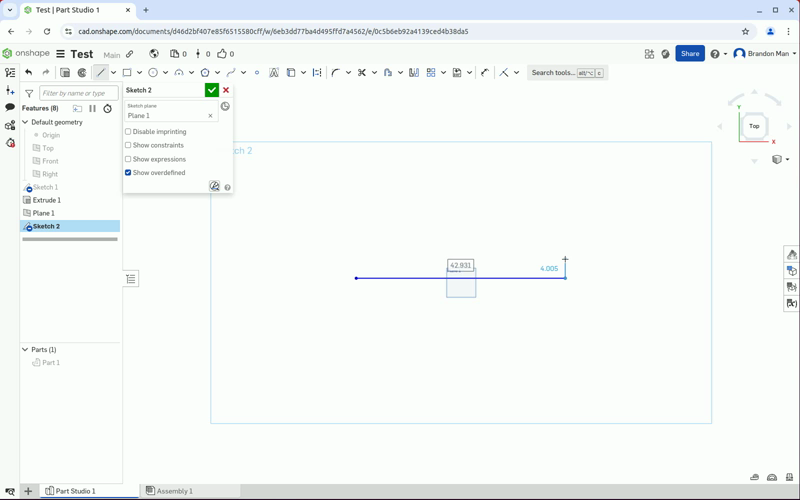
mouse_move(356, 258)
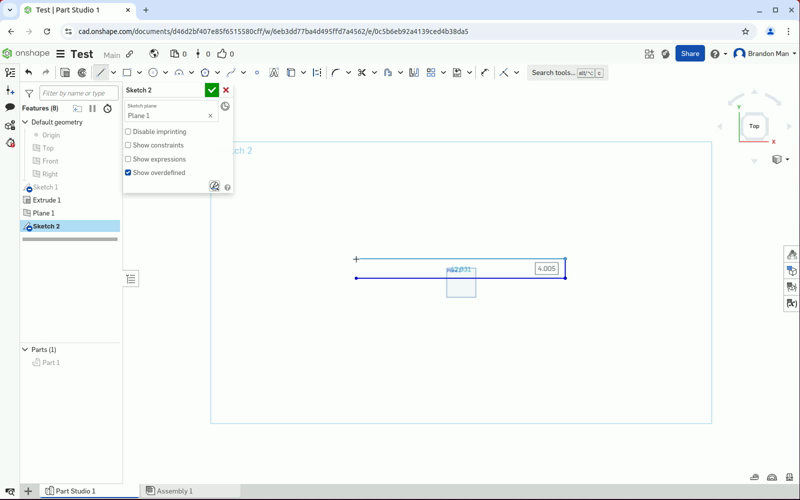
click(356, 258)
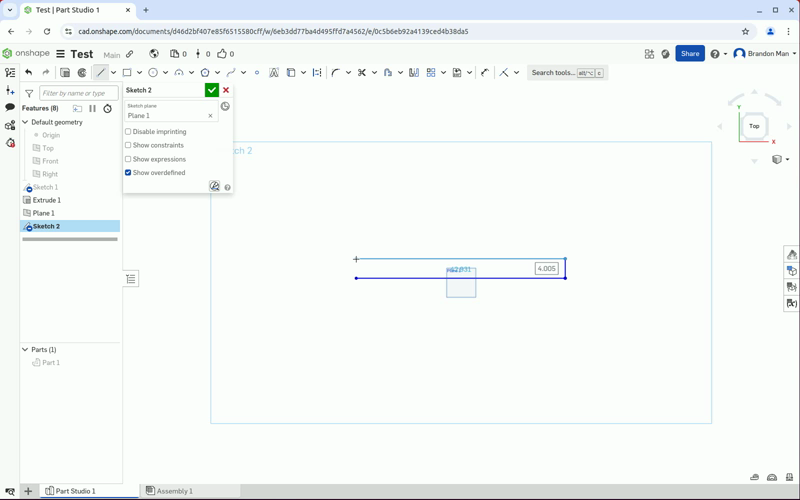
key_up(shift)
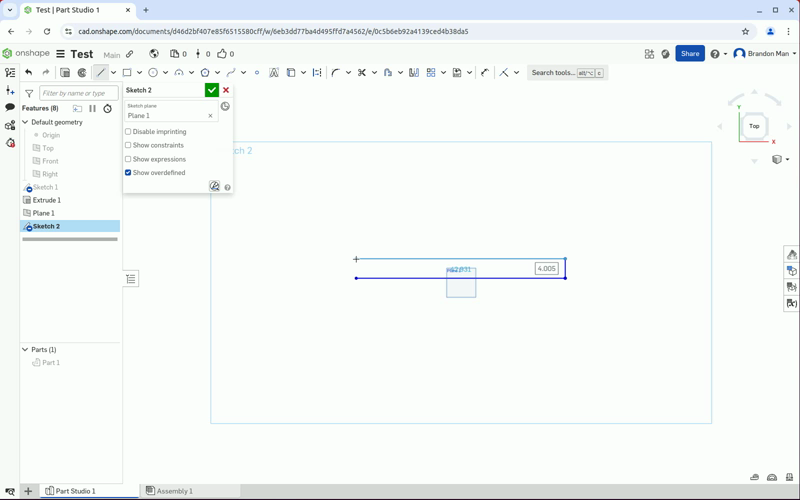
mouse_move(386, 258)
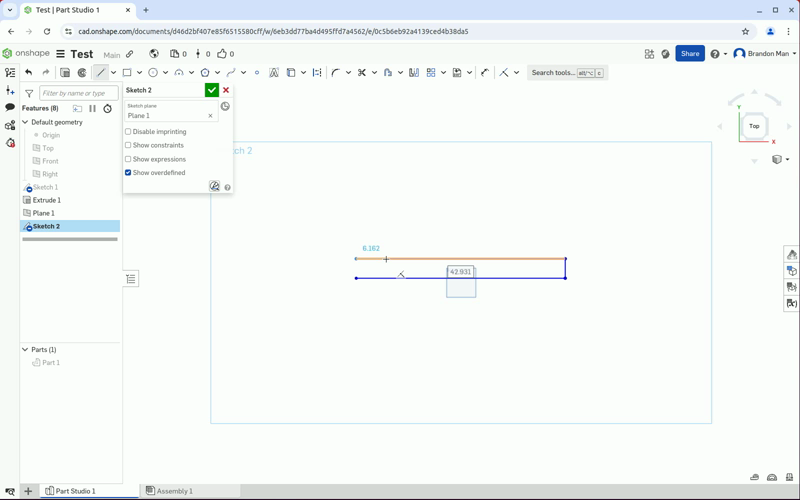
key_down(shift)
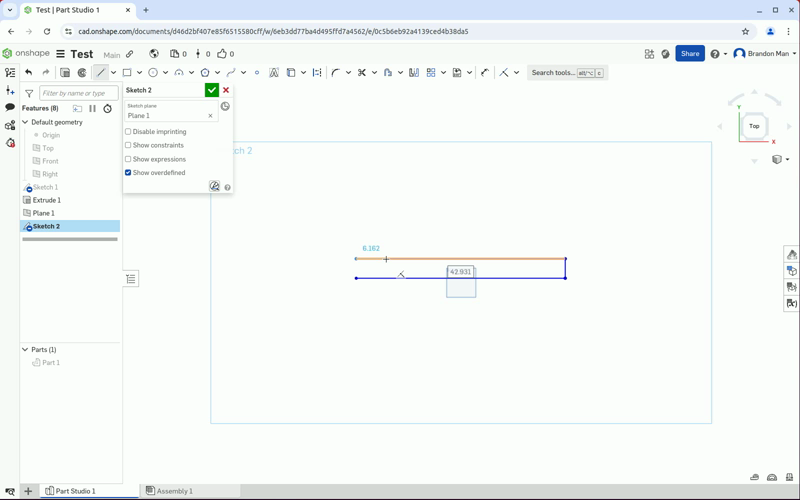
mouse_move(356, 278)
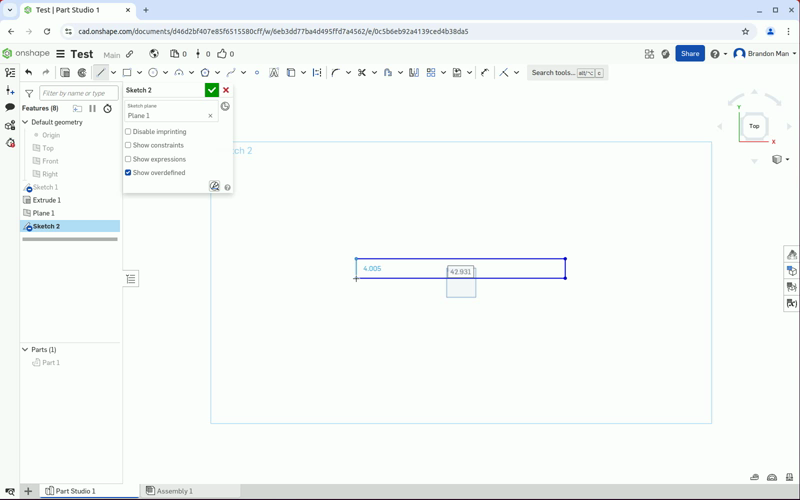
key_up(shift)
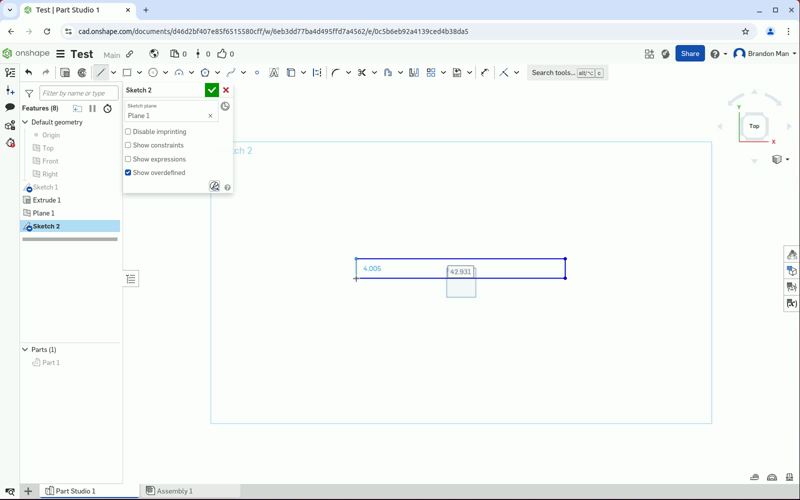
click(356, 278)
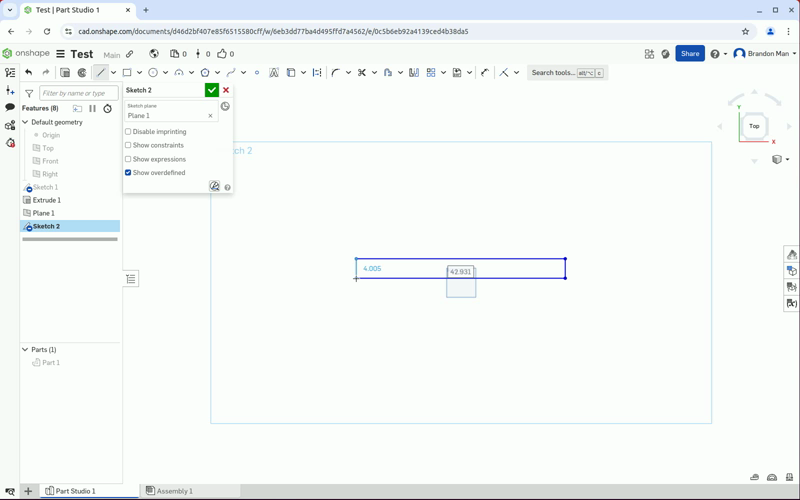
key(esc)
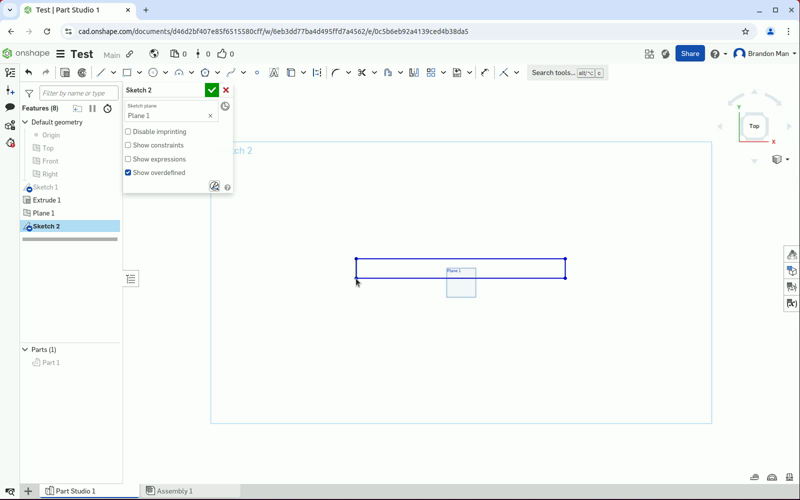
mouse_move(364, 273)
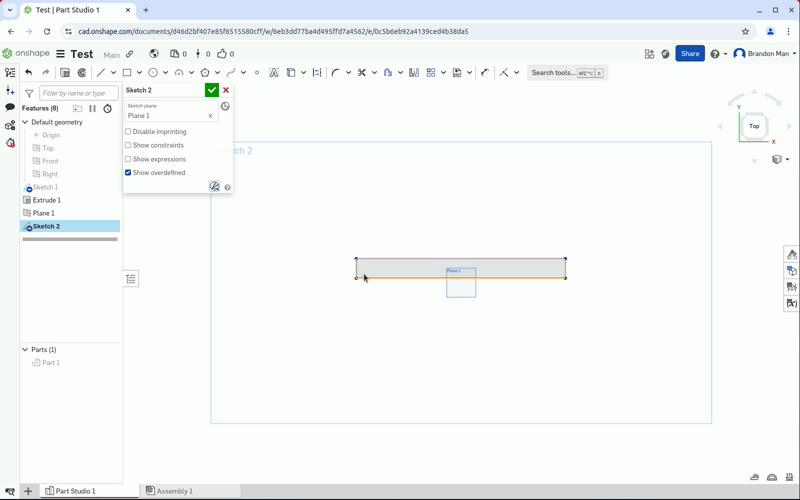
click(364, 273)
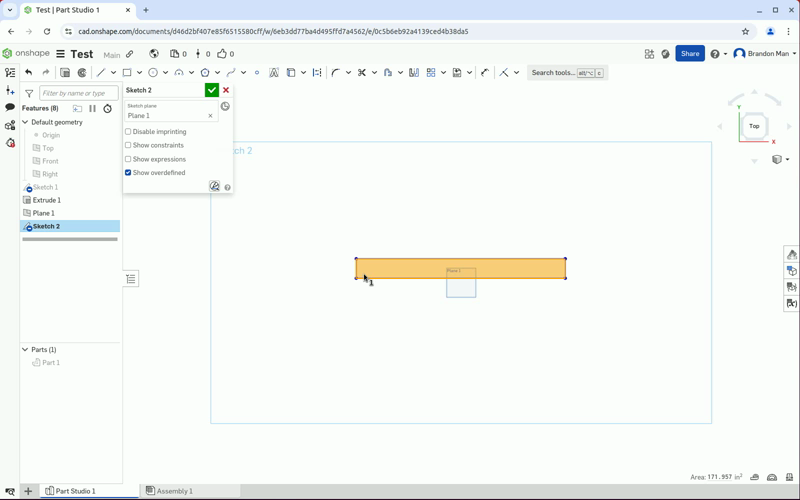
mouse_move(73, 352)
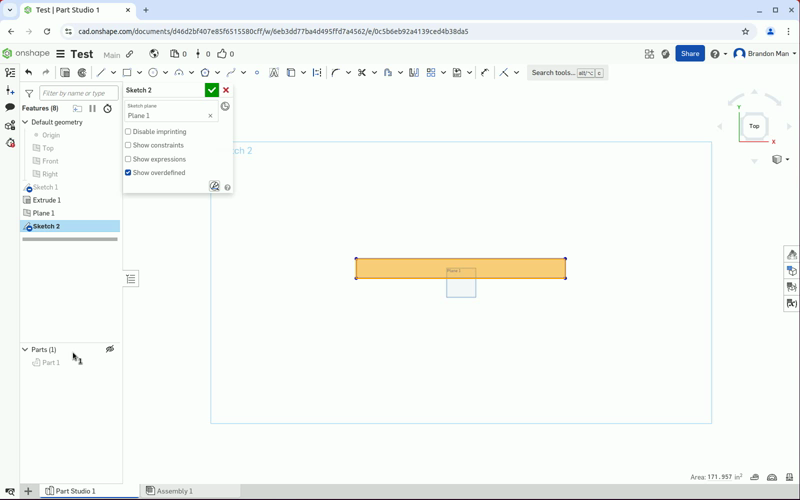
key(shift+y)
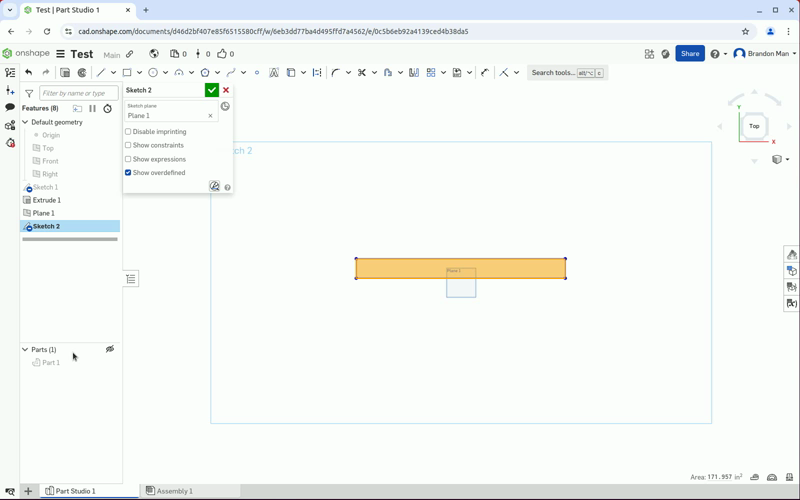
key(shift+e)
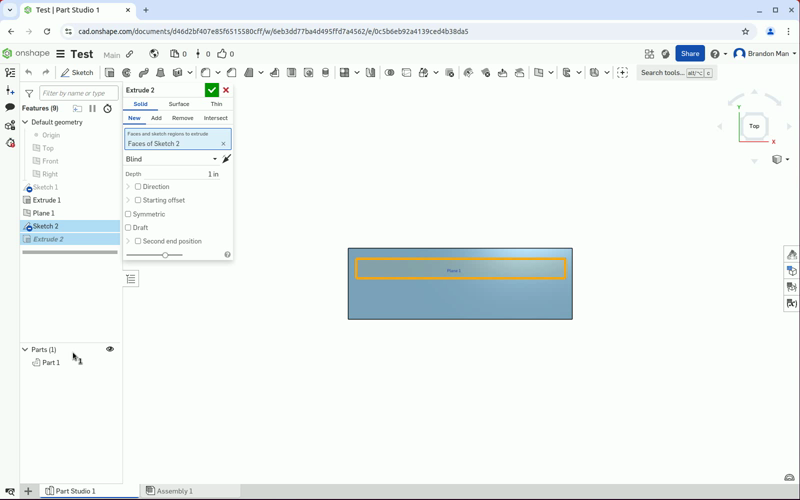
mouse_move(143, 106)
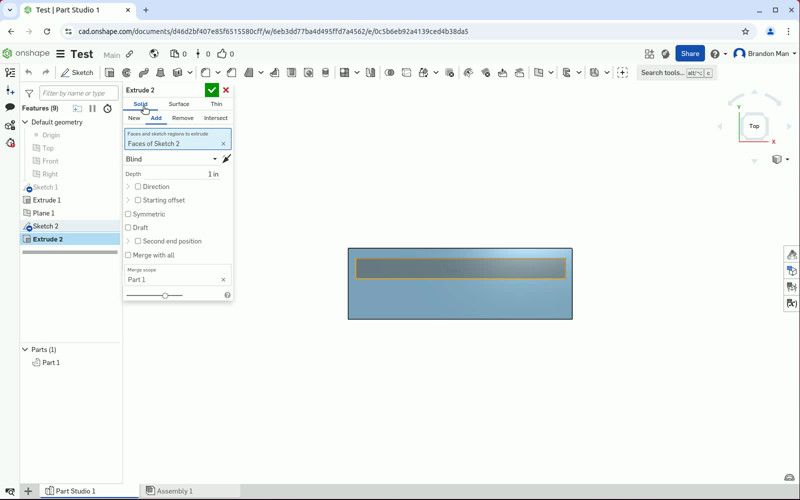
click(143, 106)
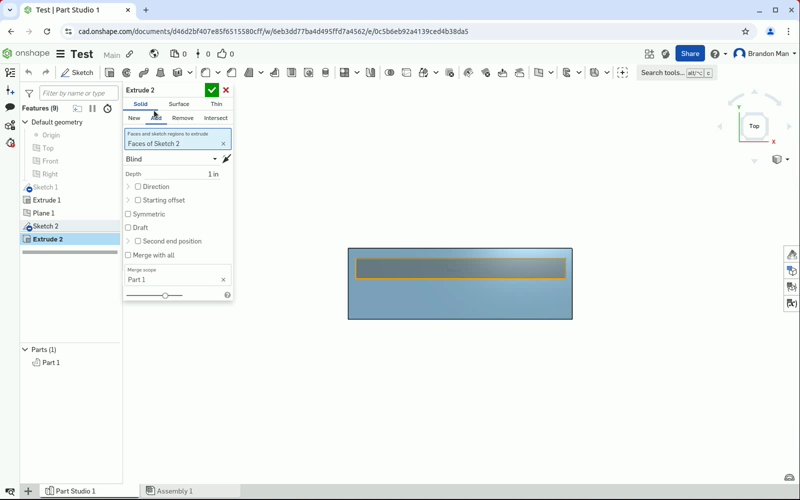
mouse_move(186, 120)
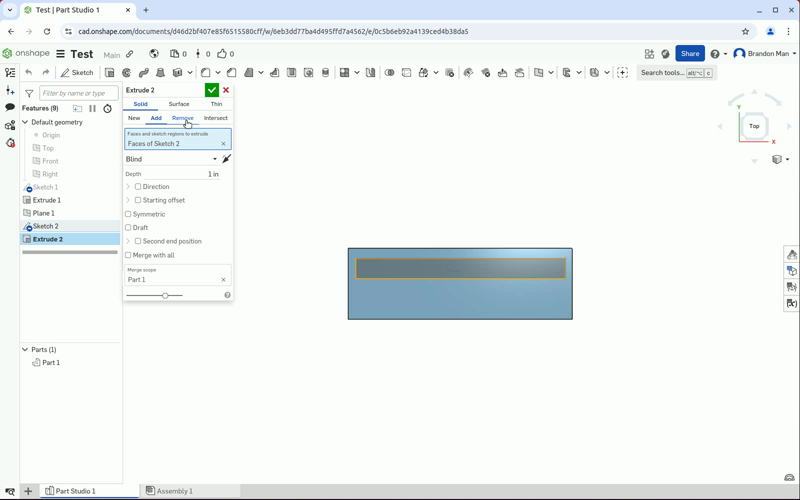
click(186, 120)
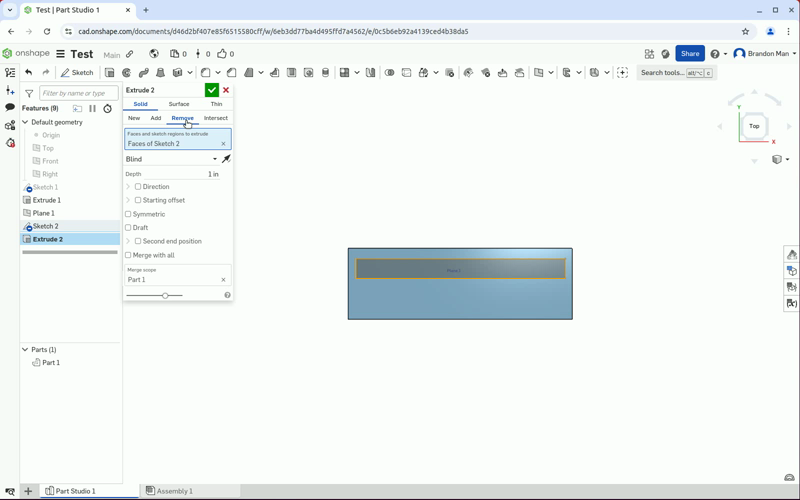
key(tab, 4)
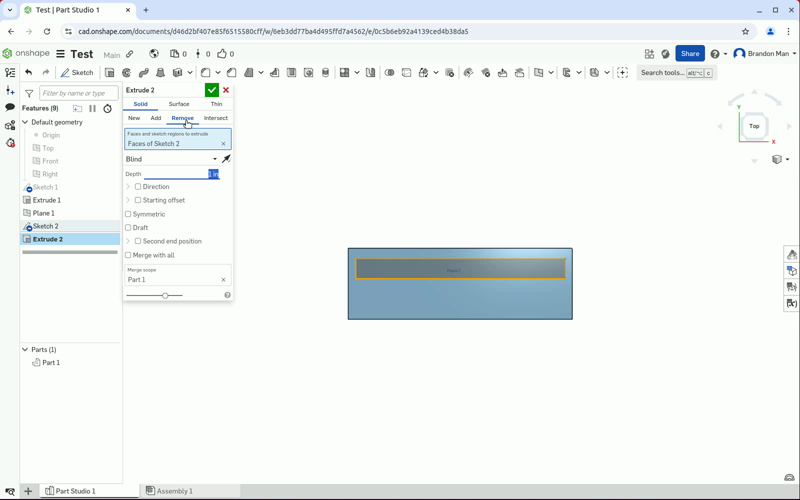
text(8.425)
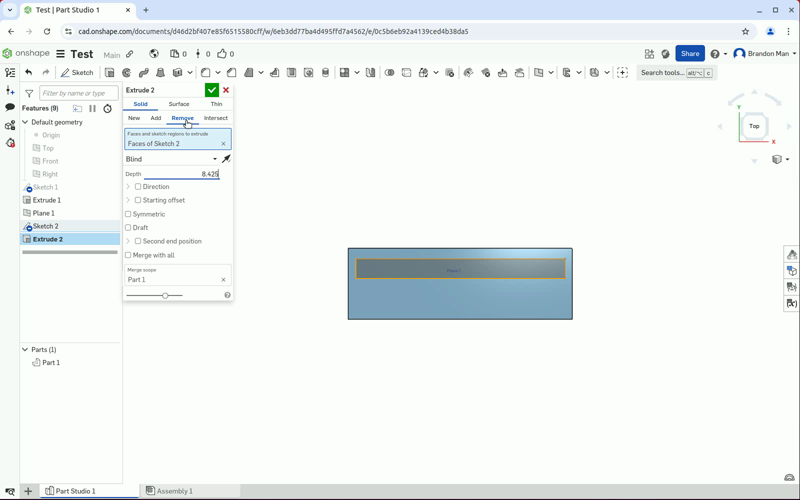
key(tab, 6)
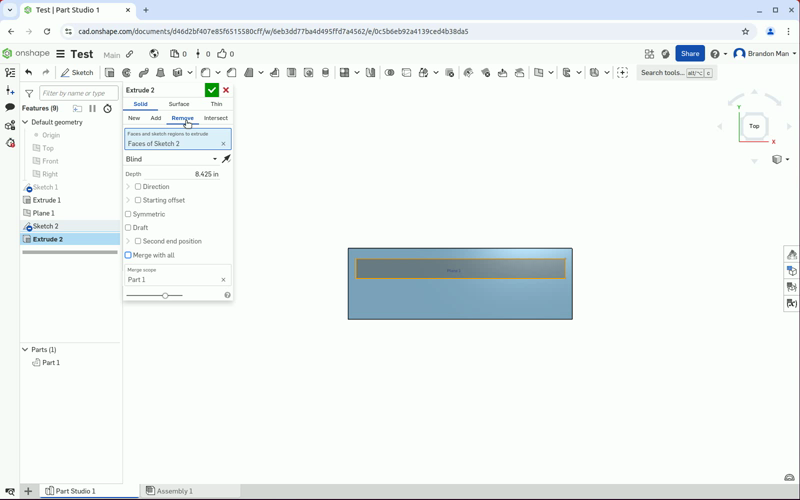
key(space)
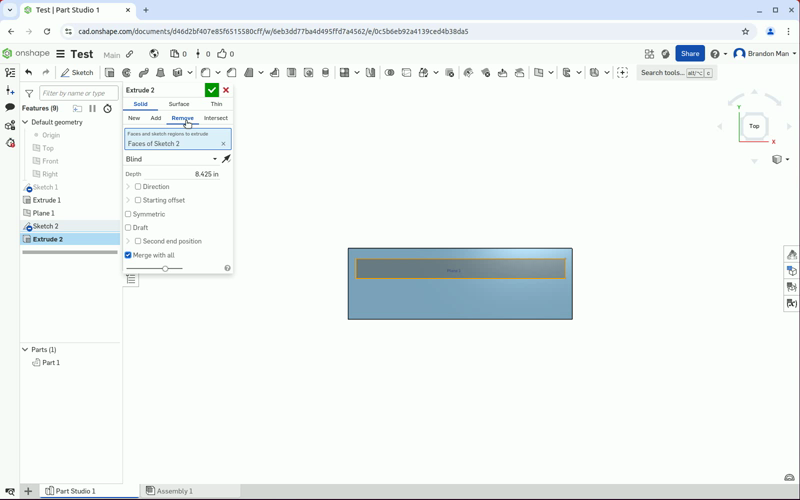
key(enter)
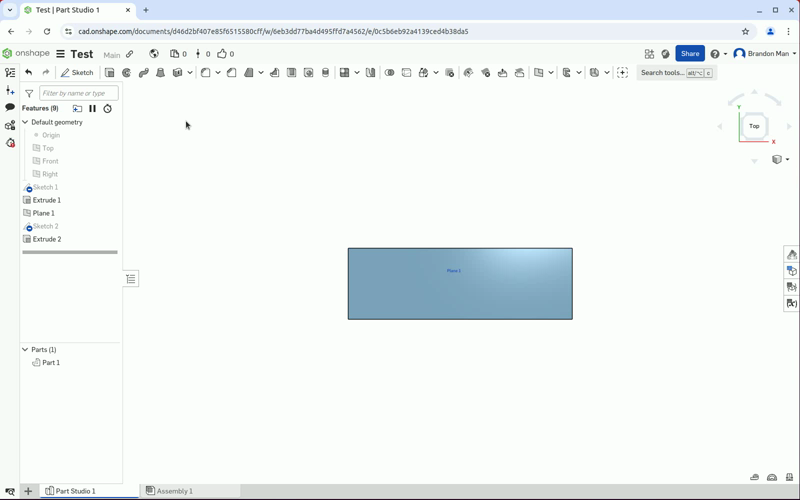
key(shift+h)
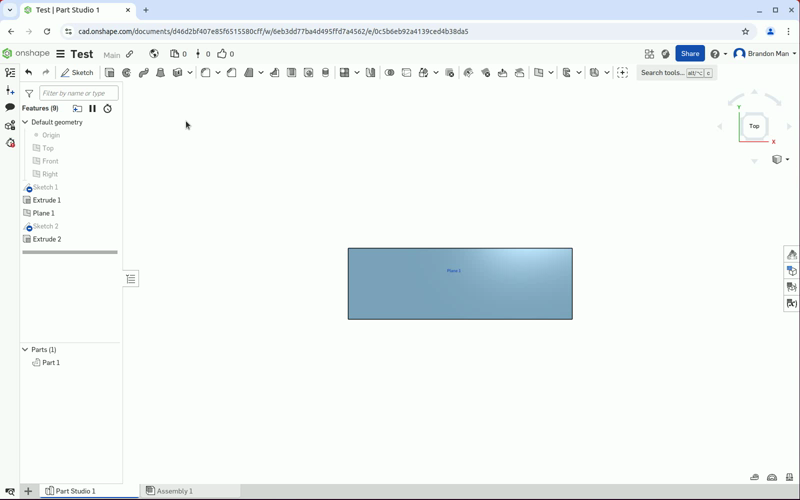
key(shift+h)
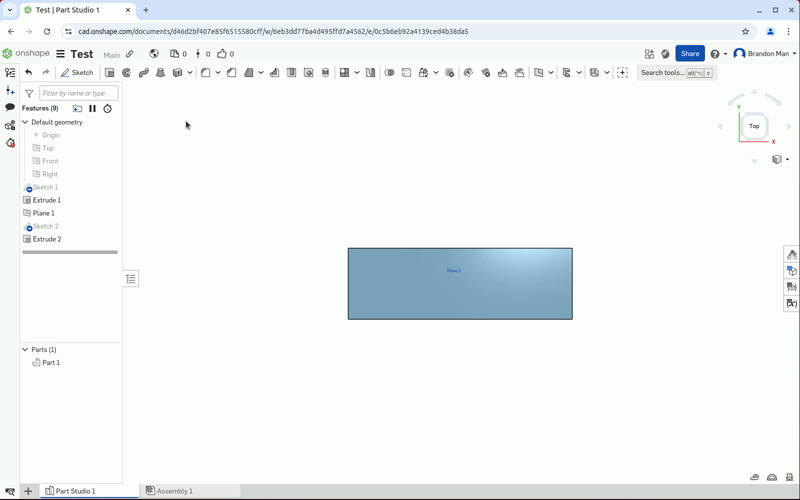
mouse_move(73, 189)
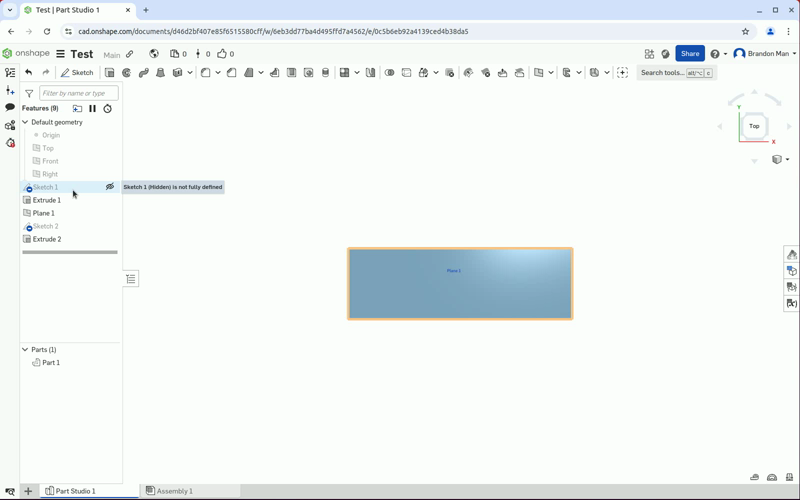
click(73, 189)
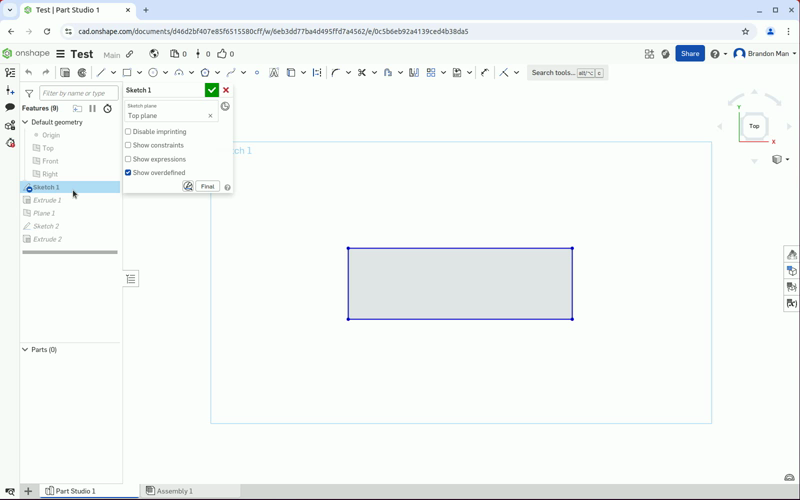
mouse_move(229, 92)
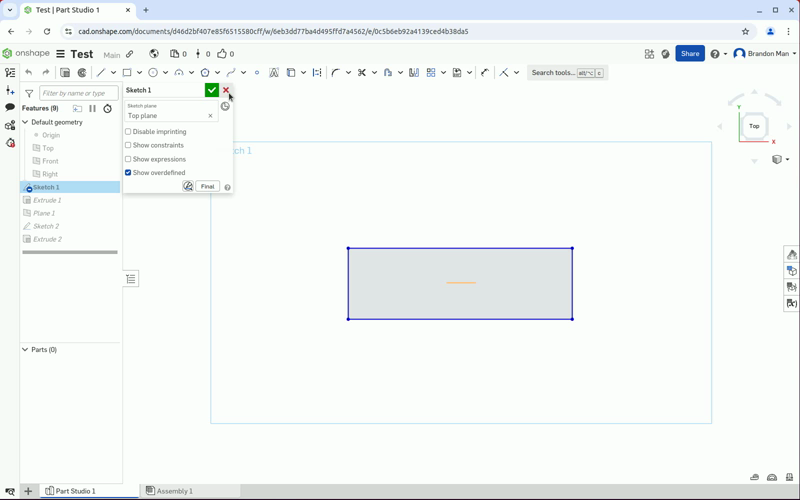
click(229, 92)
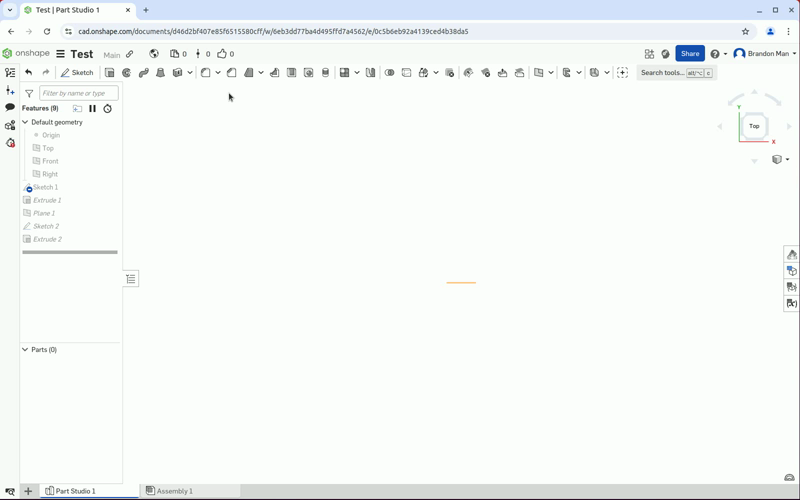
mouse_move(73, 352)
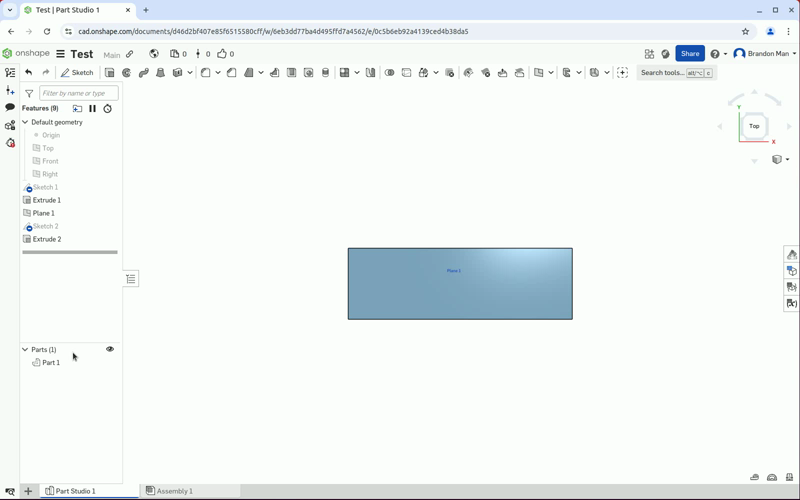
key(y)
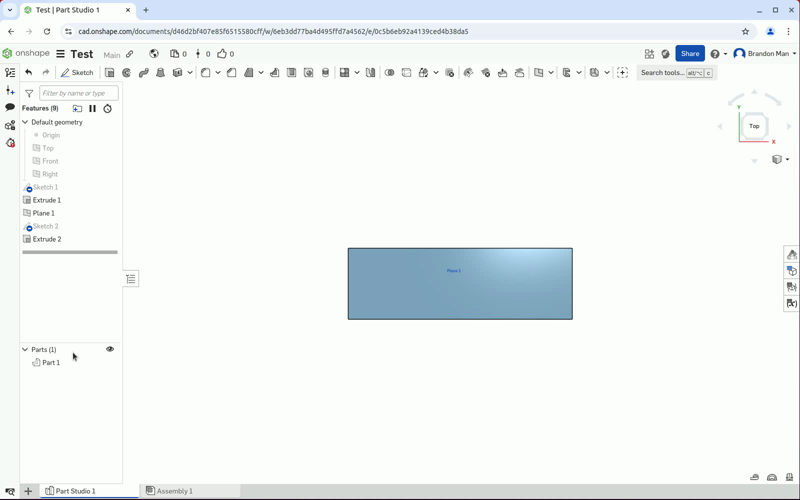
key(shift+p)
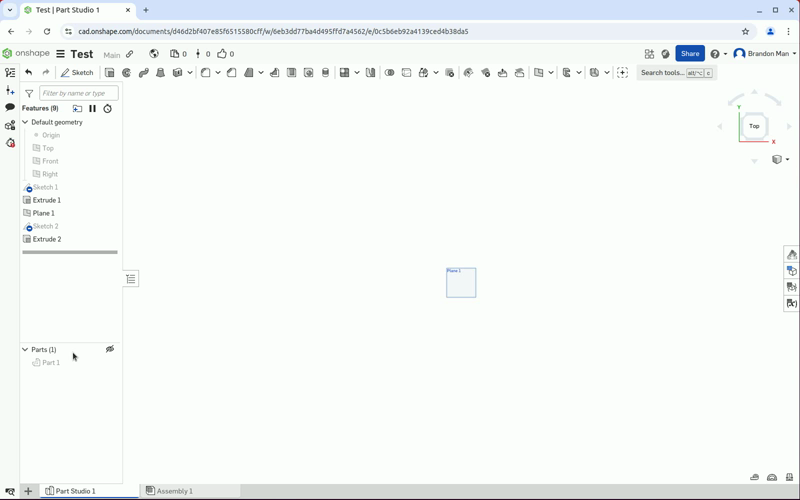
key(space)
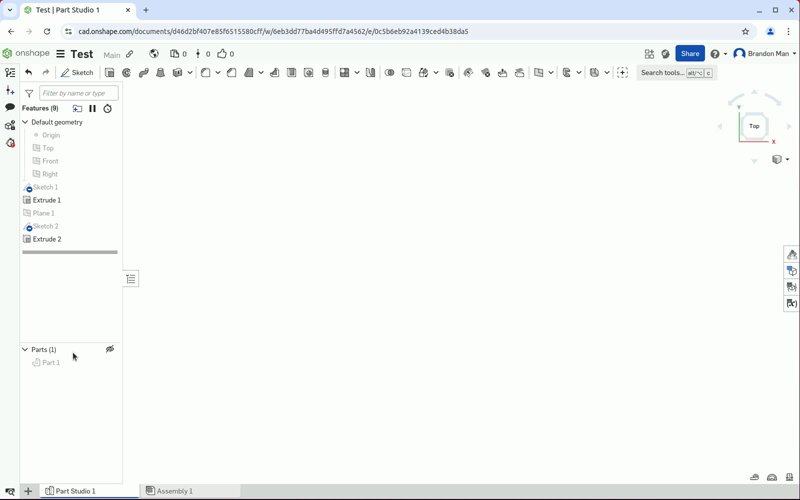
key_down(shift)
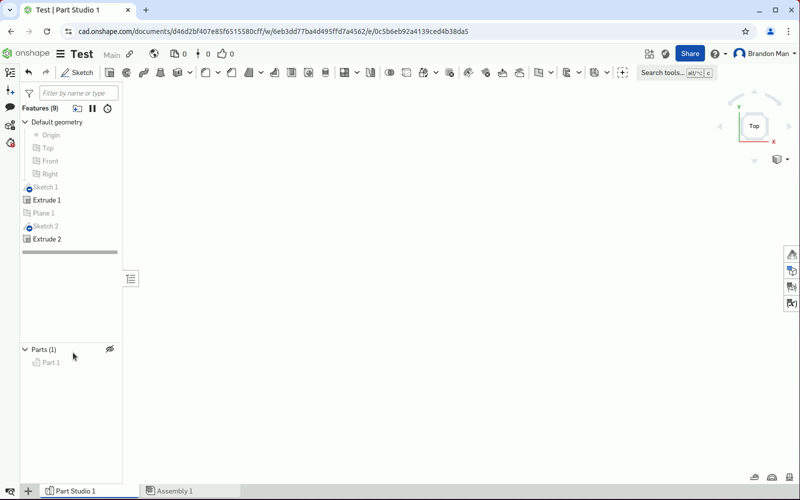
key(up)
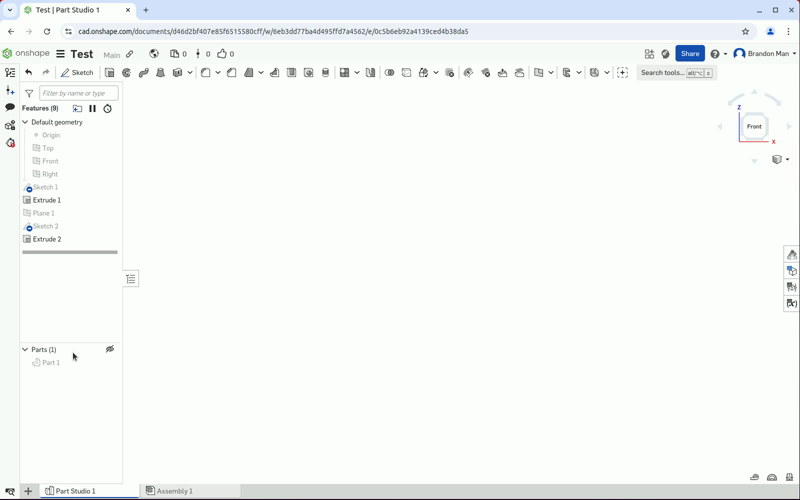
key_up(shift)
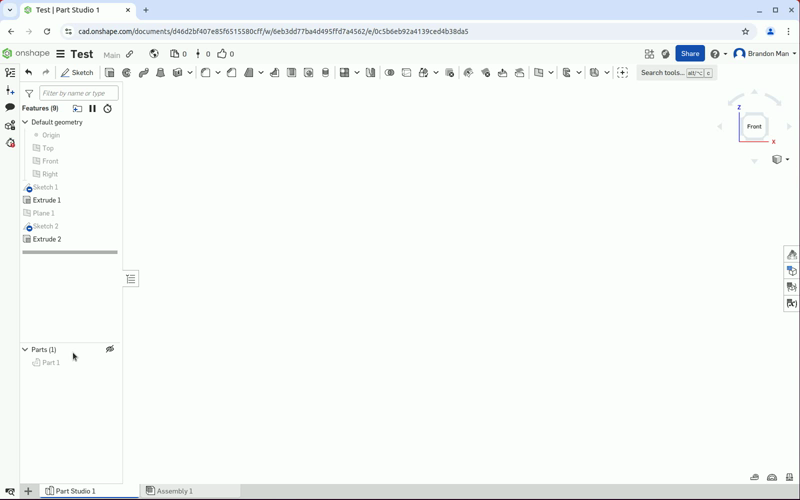
mouse_move(73, 352)
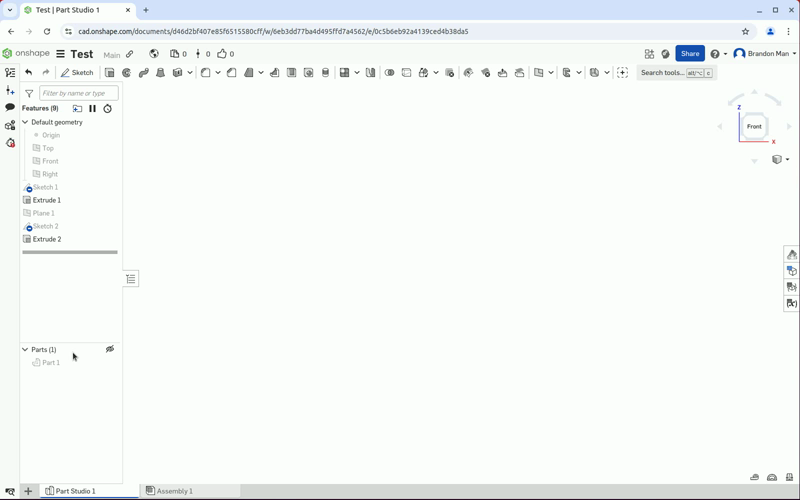
key(shift+y)
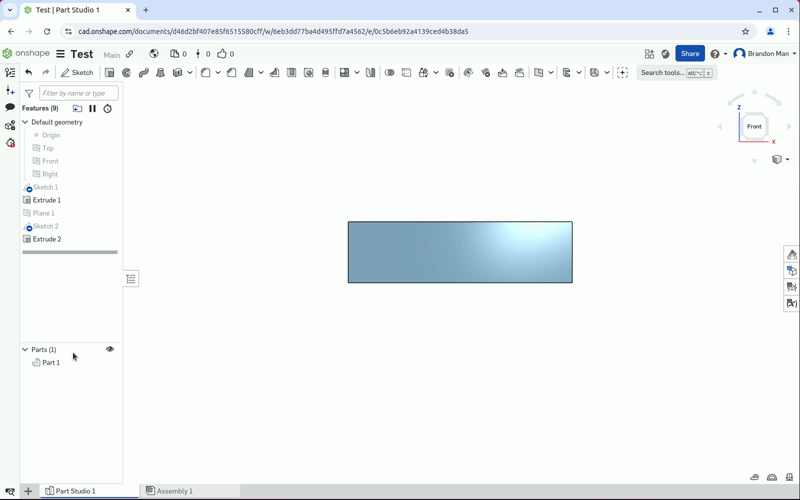
mouse_move(541, 75)
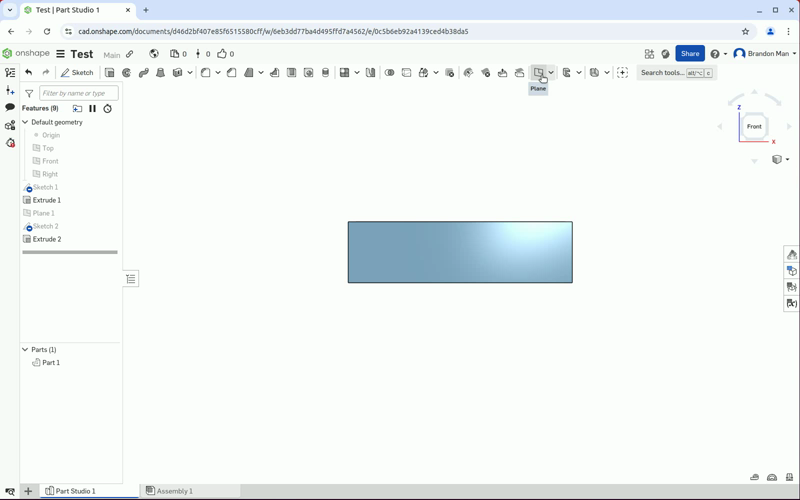
click(541, 75)
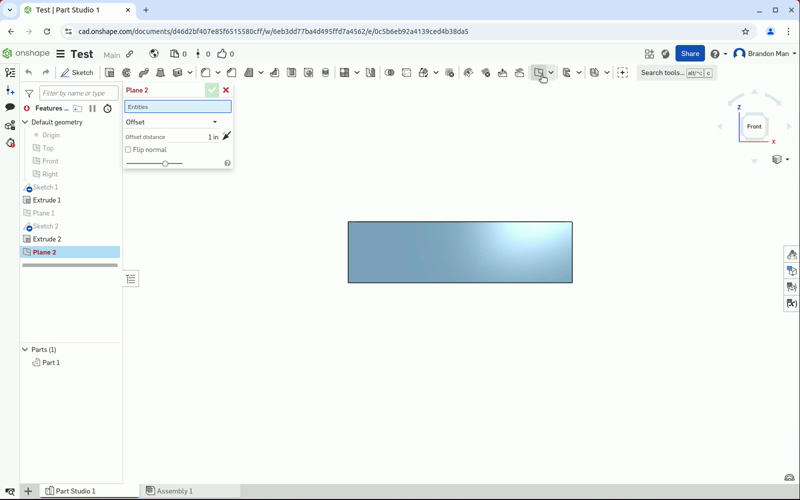
mouse_move(73, 163)
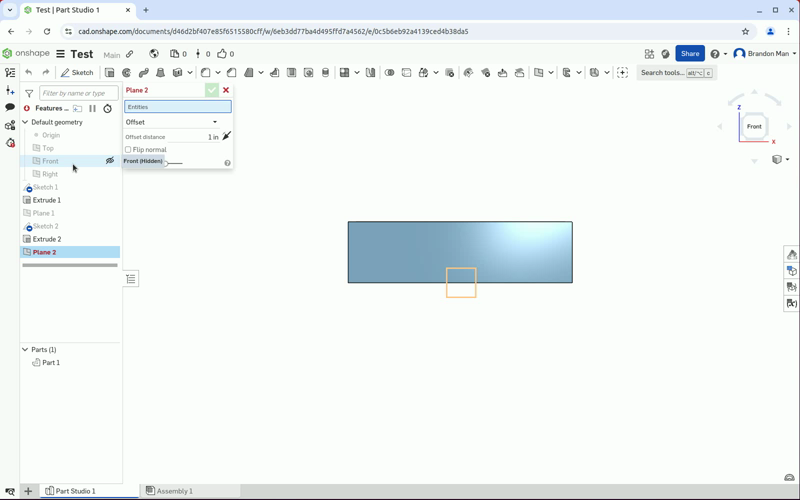
click(73, 163)
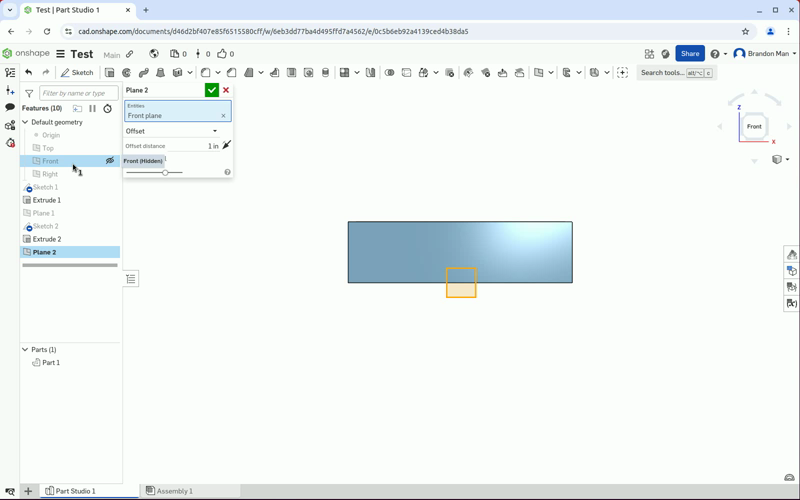
key(tab, 2)
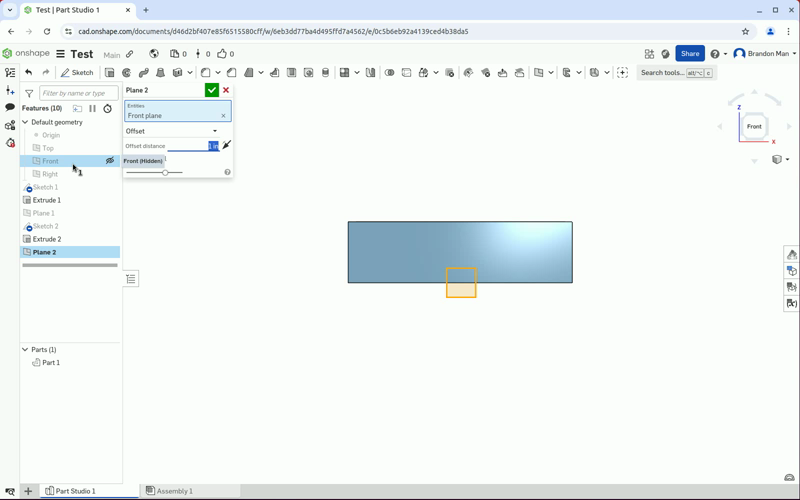
text(7.456)
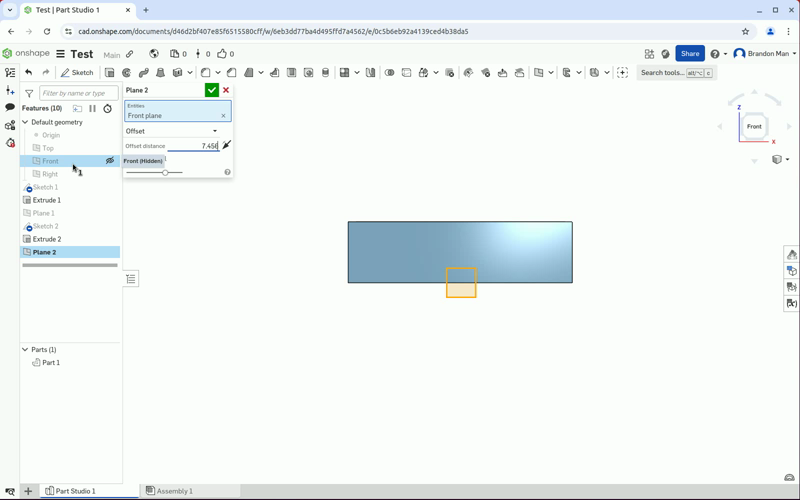
key(enter, 2)
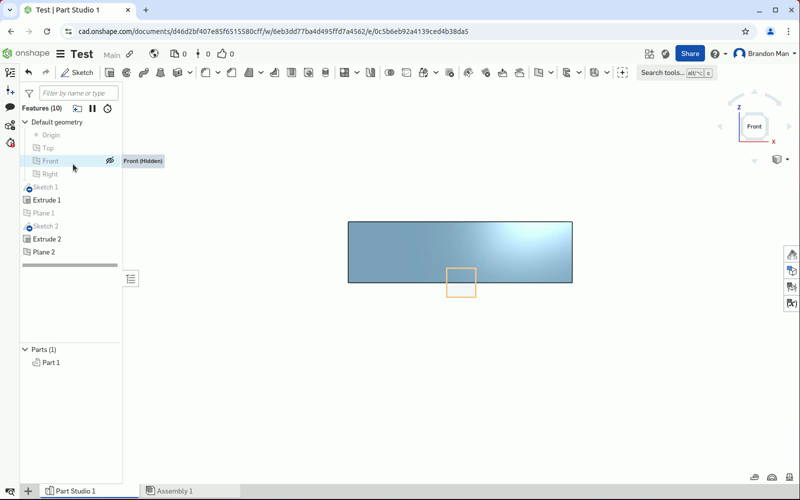
key(shift+s)
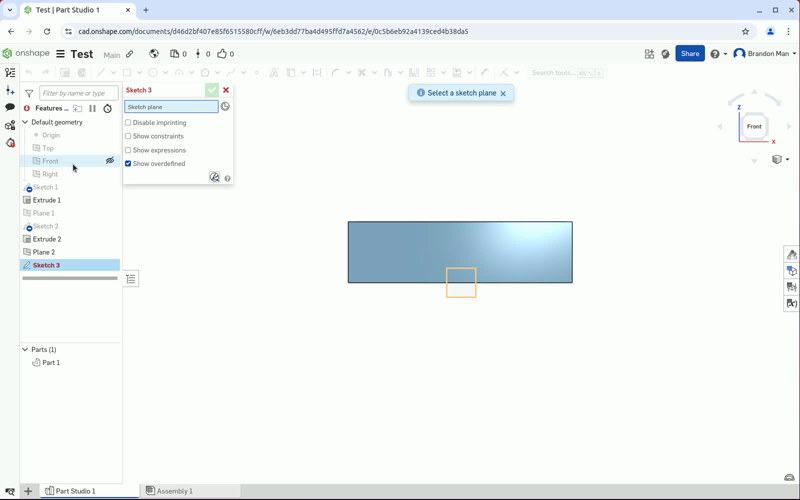
mouse_move(73, 254)
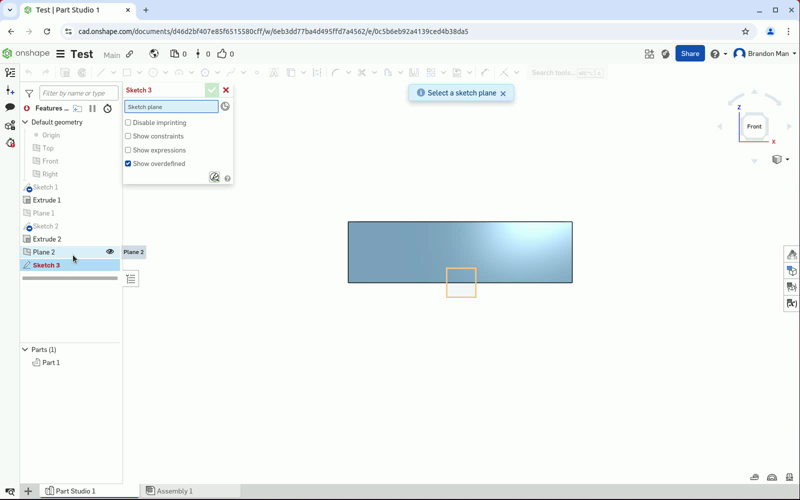
click(73, 254)
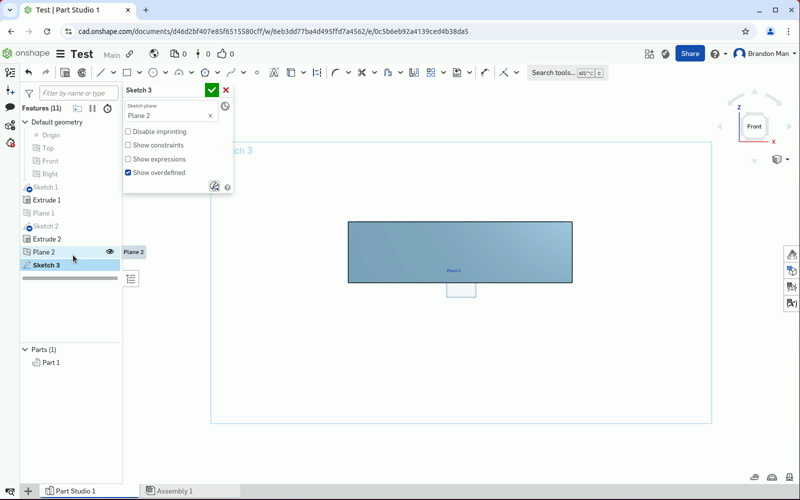
mouse_move(73, 352)
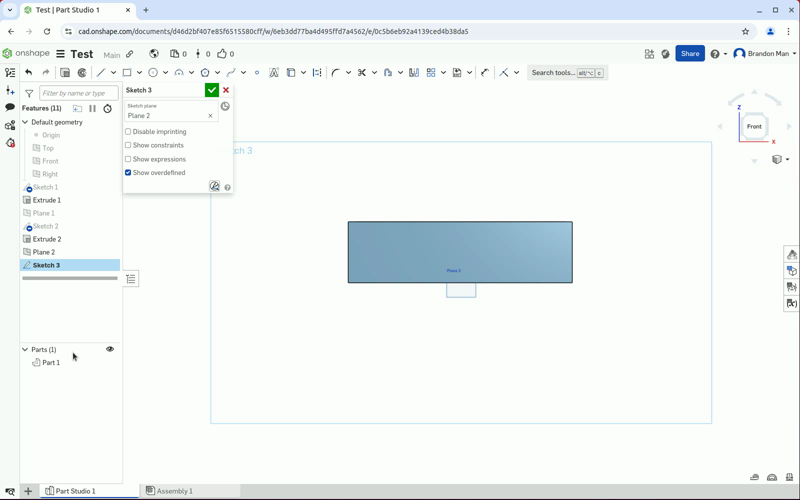
key(y)
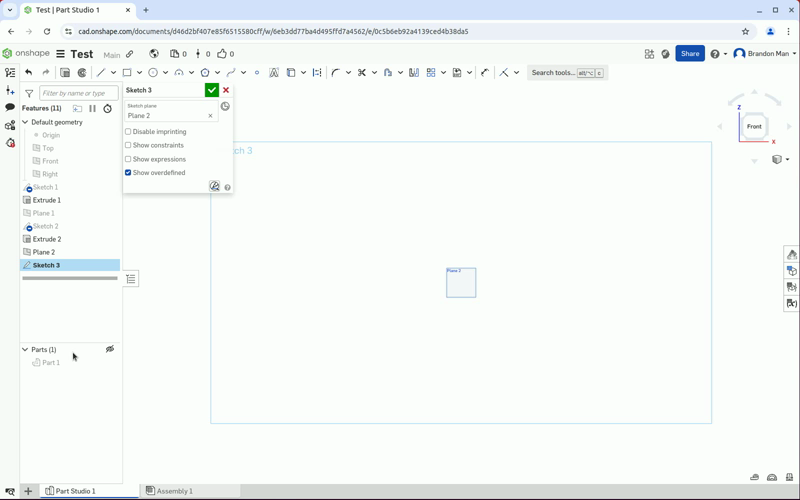
key(l)
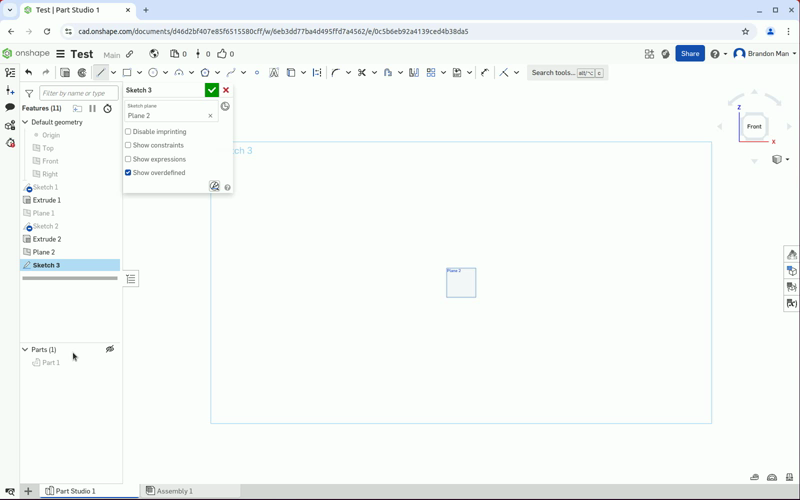
key_down(shift)
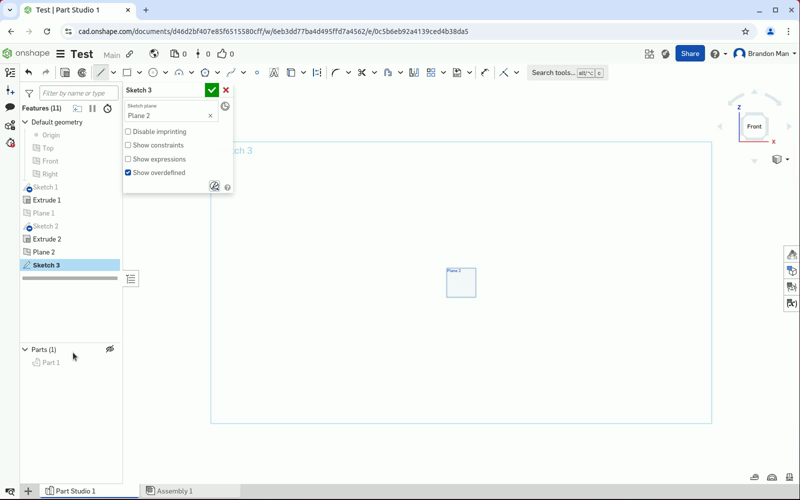
mouse_move(363, 282)
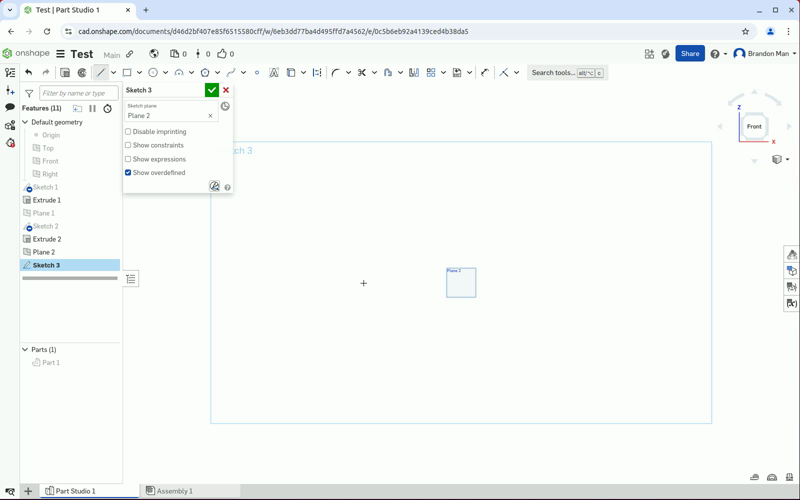
click(363, 282)
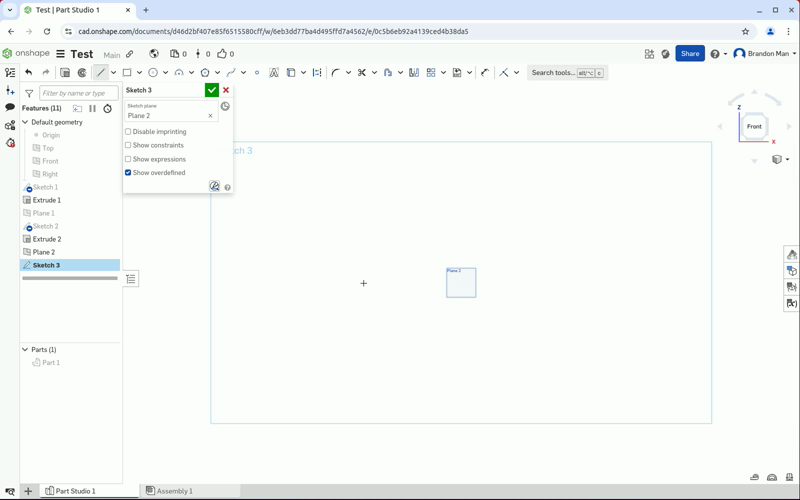
key_up(shift)
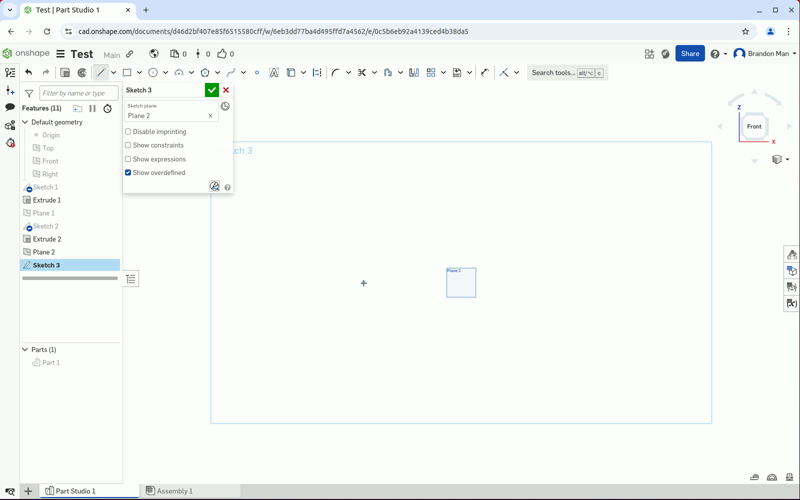
key_down(shift)
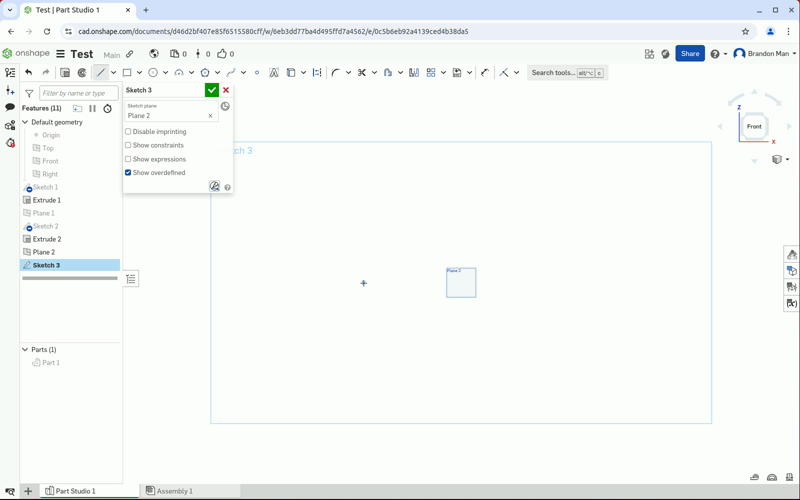
mouse_move(557, 282)
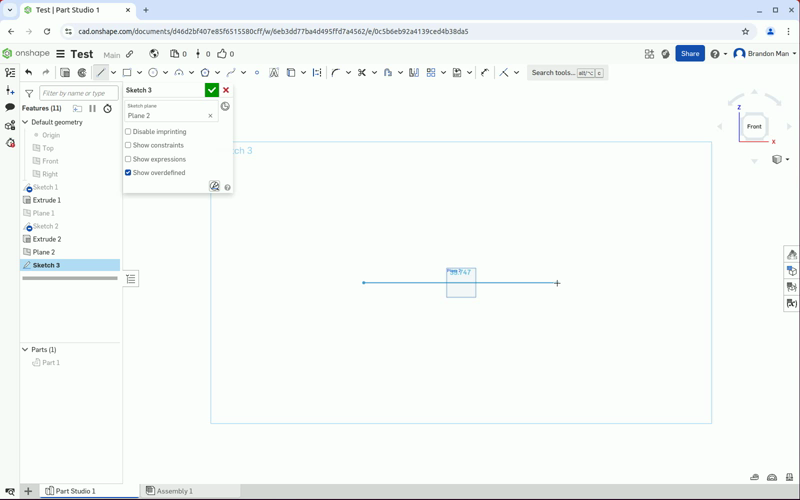
click(557, 282)
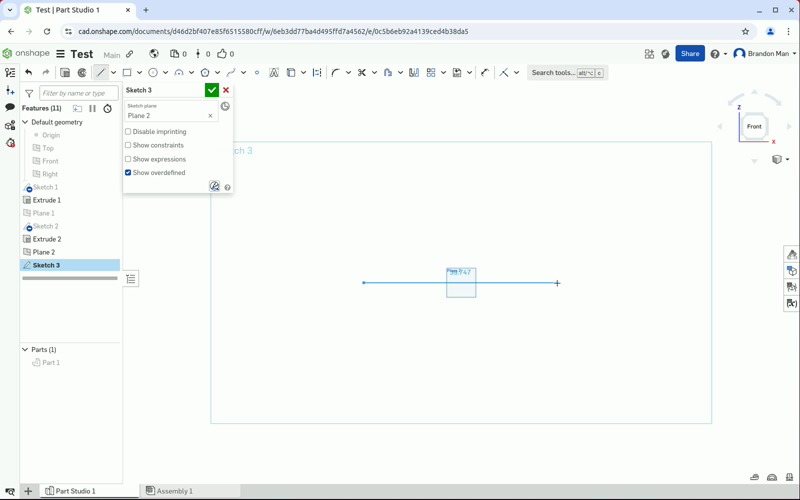
key_up(shift)
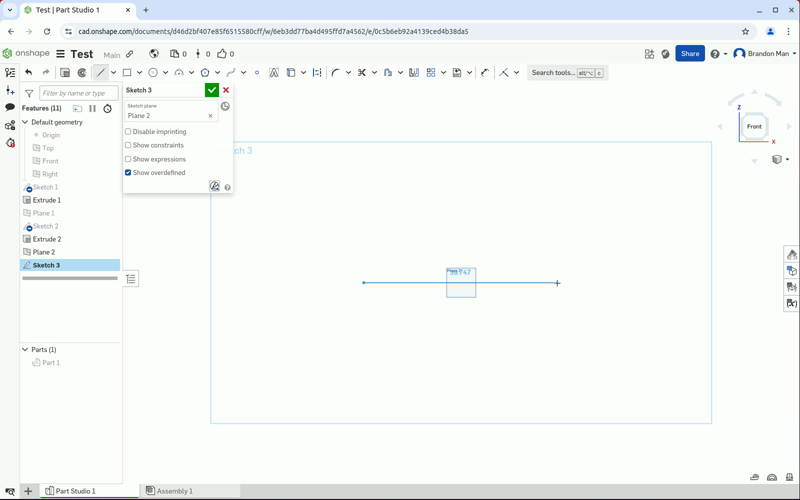
key_down(shift)
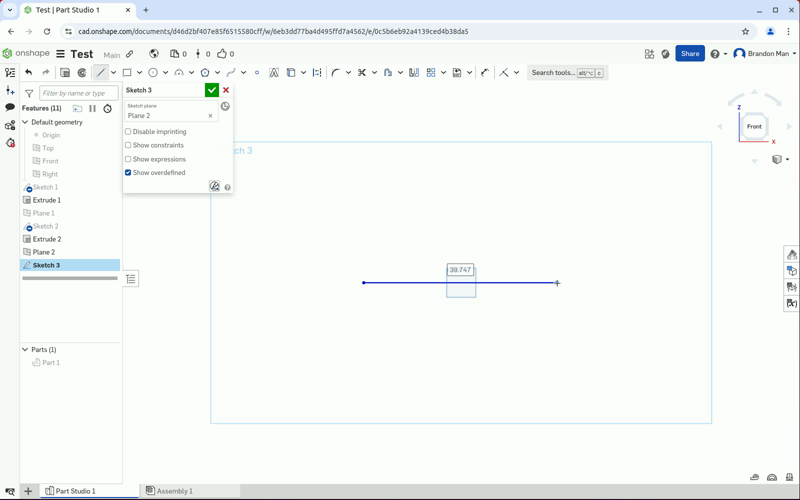
mouse_move(557, 221)
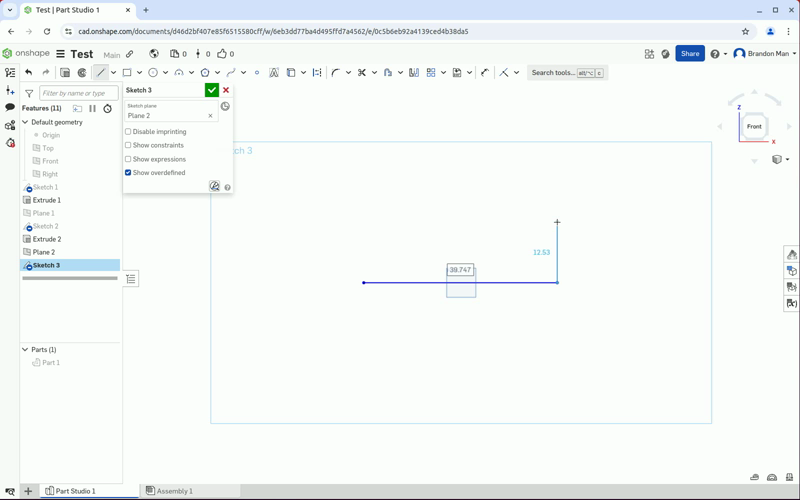
click(557, 221)
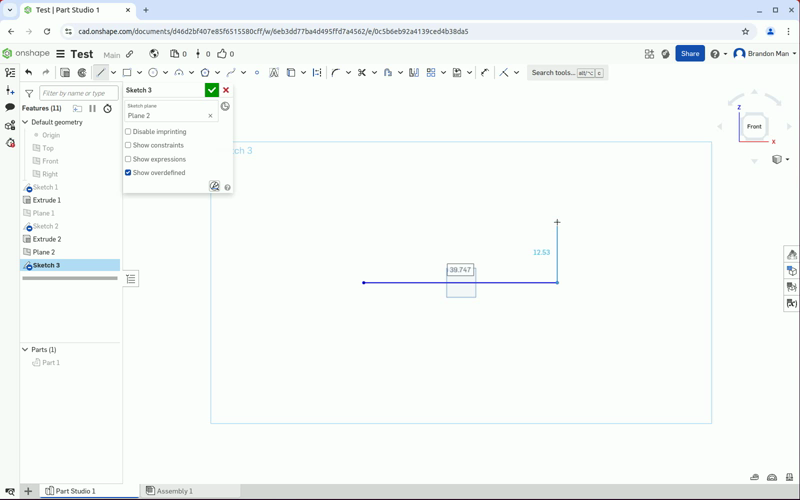
key_up(shift)
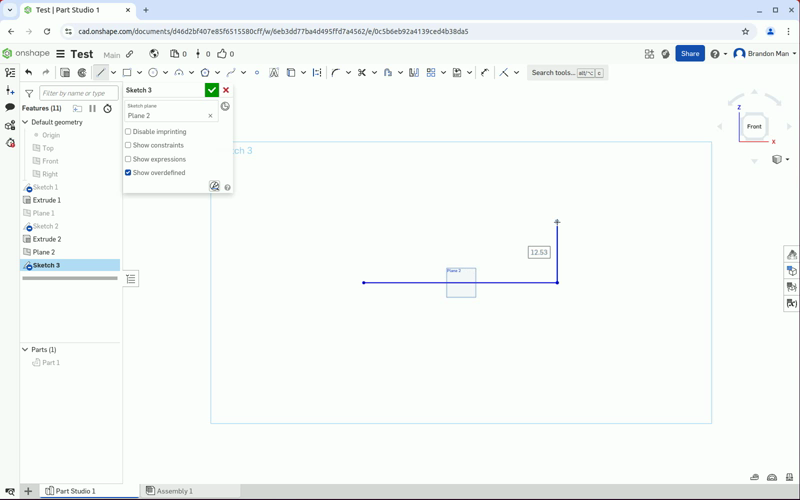
key_down(shift)
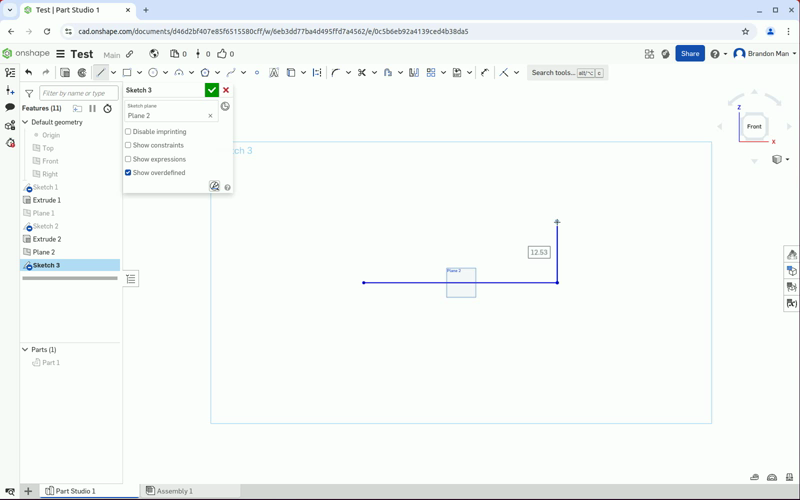
mouse_move(363, 221)
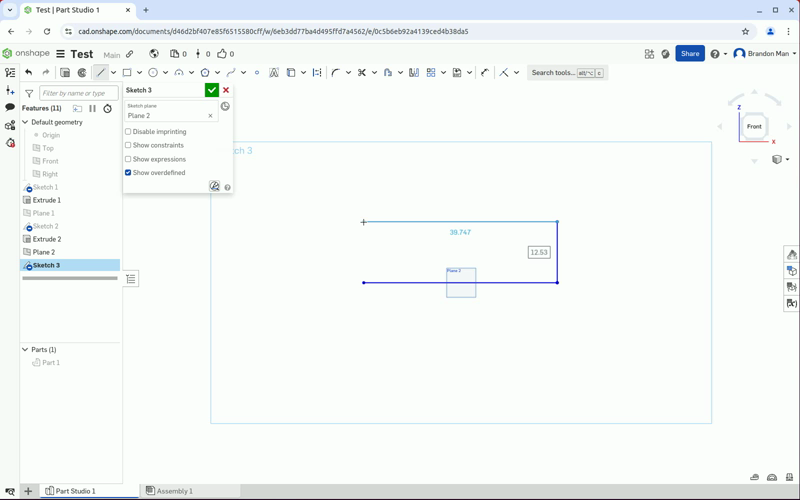
click(363, 221)
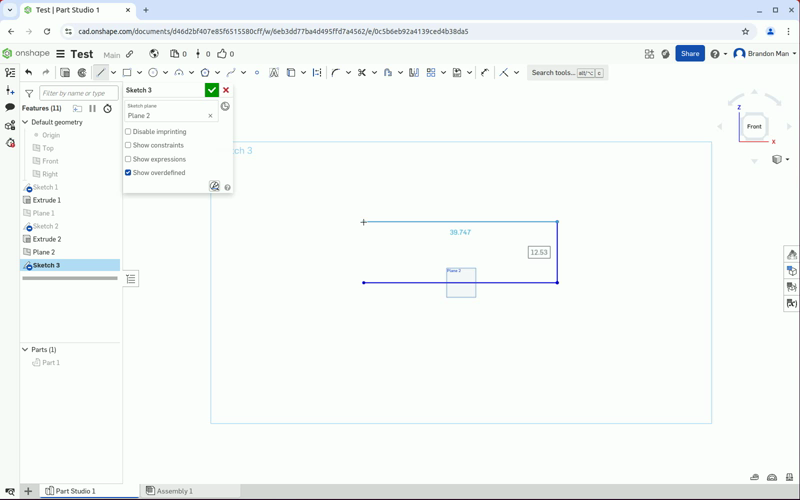
key_up(shift)
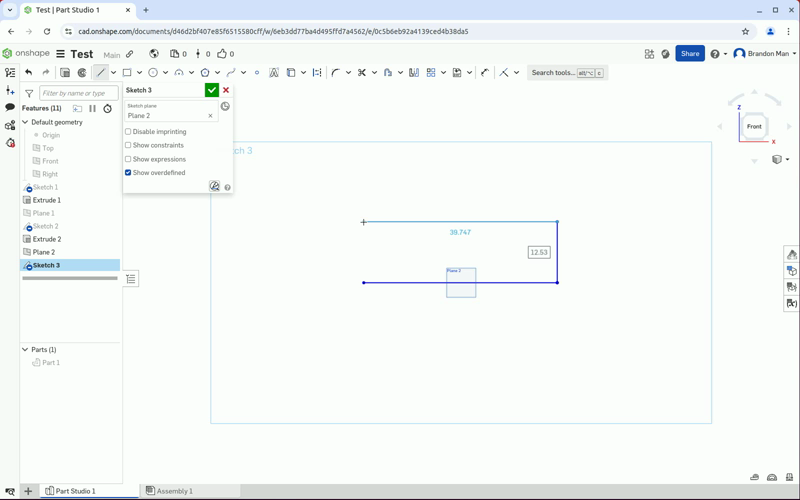
key_down(shift)
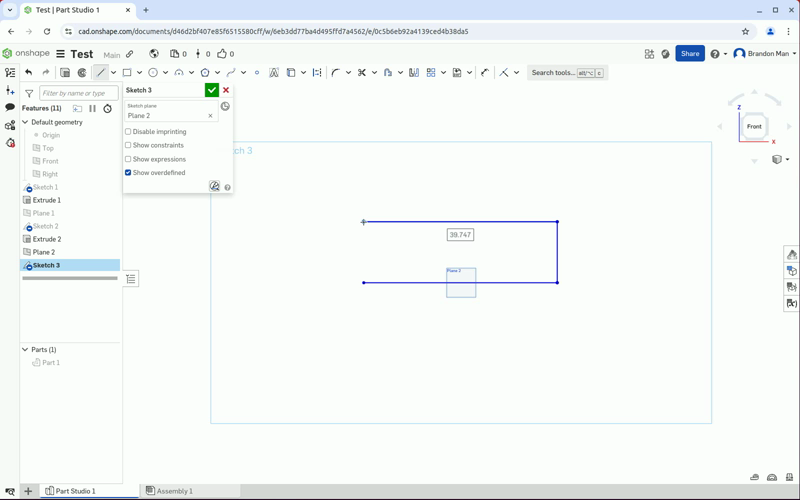
mouse_move(363, 282)
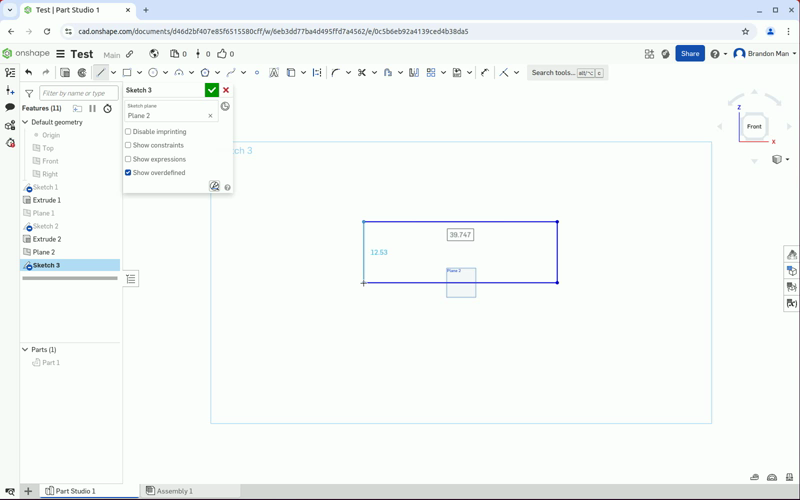
key_up(shift)
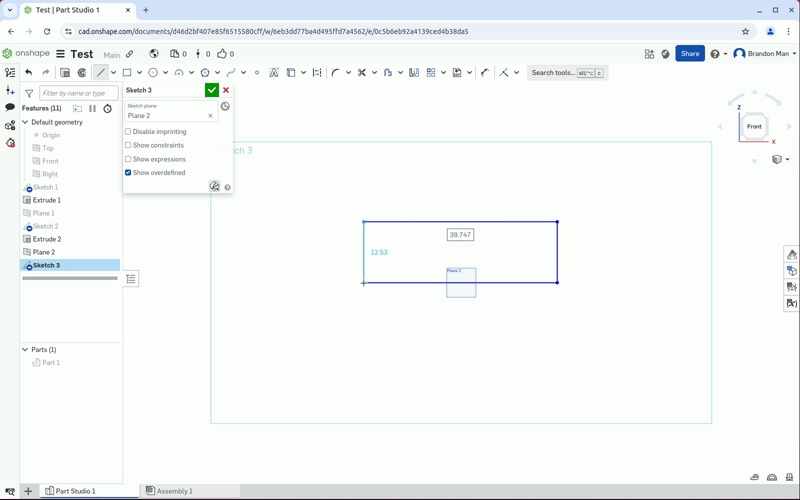
click(363, 282)
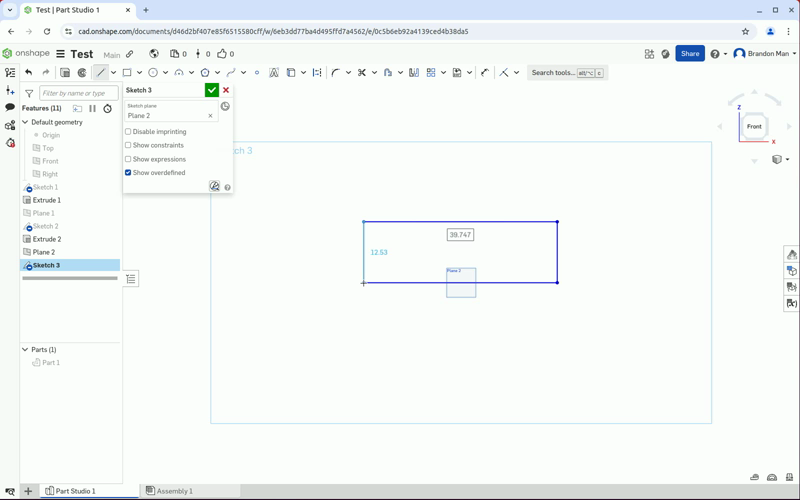
key(esc)
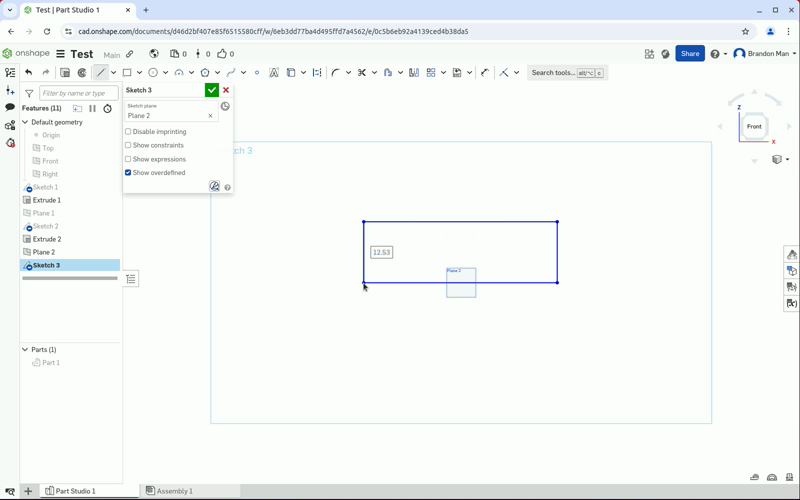
mouse_move(450, 251)
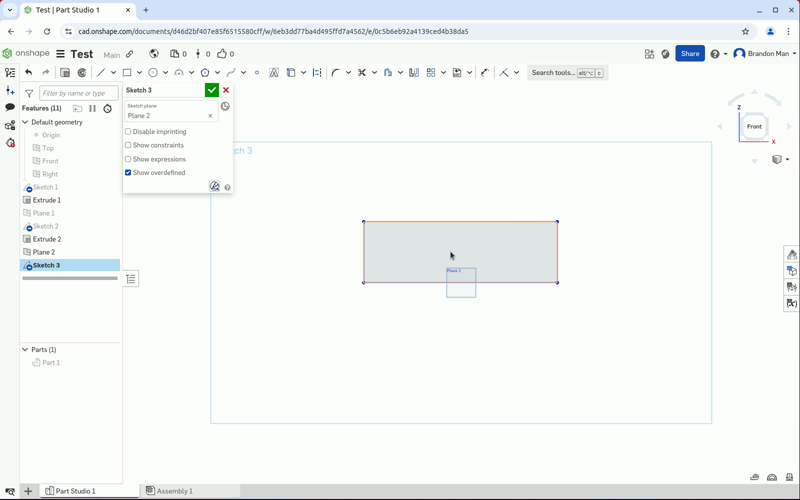
click(450, 251)
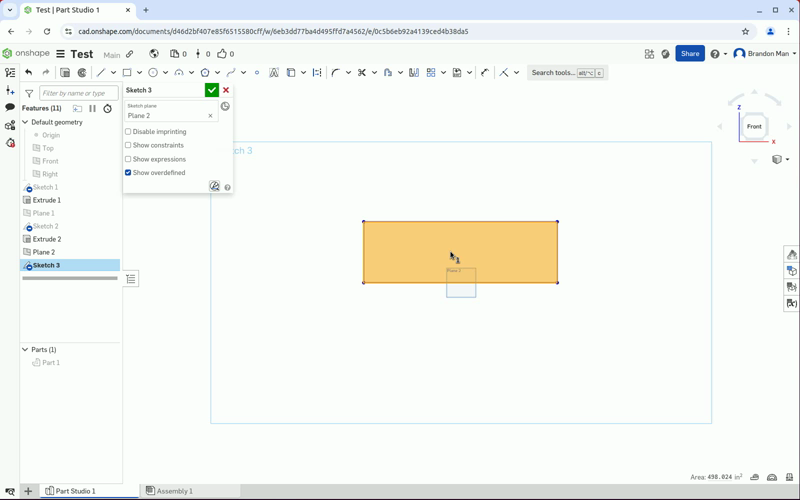
mouse_move(73, 352)
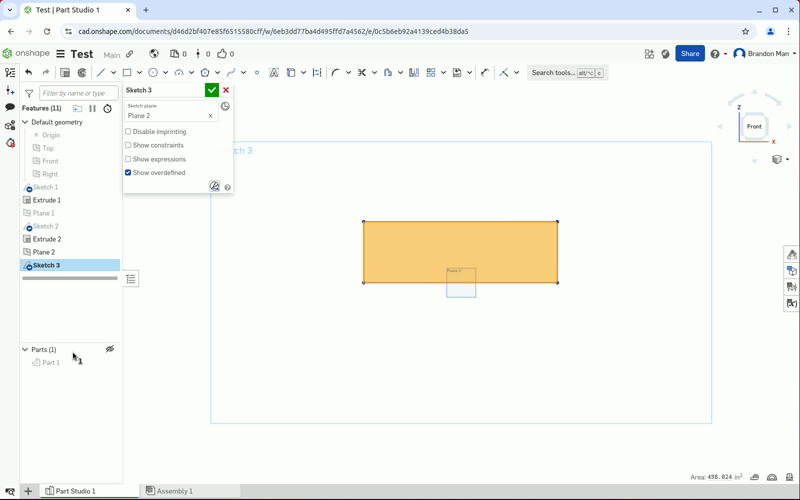
key(shift+y)
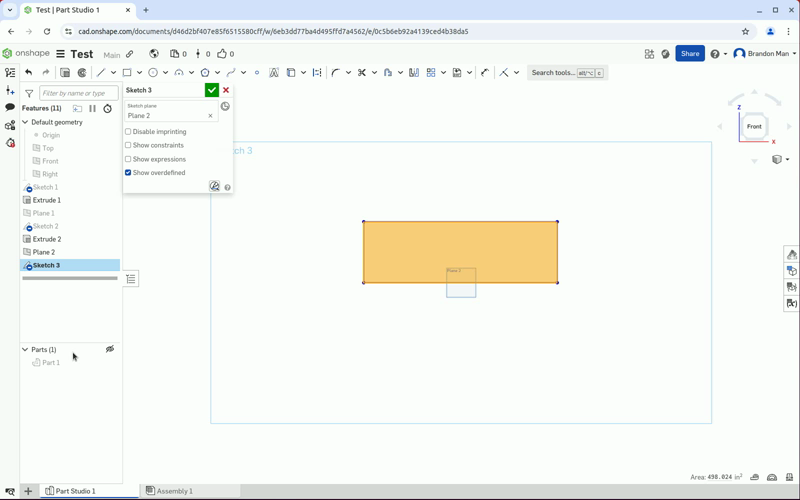
key(shift+e)
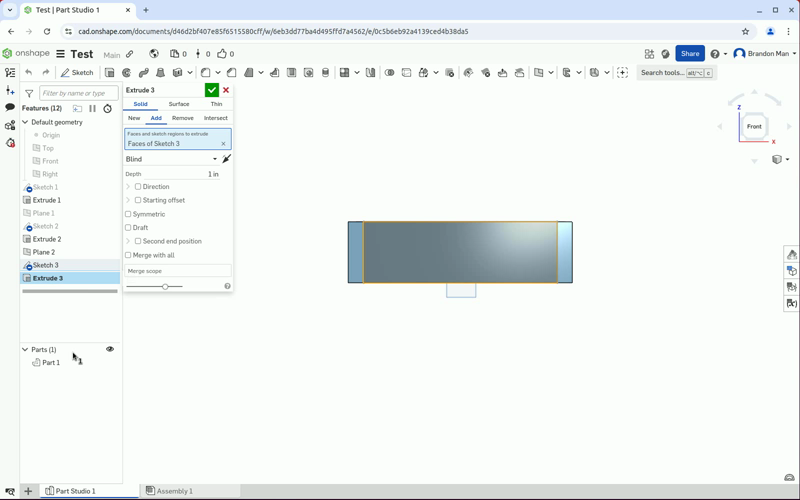
mouse_move(143, 106)
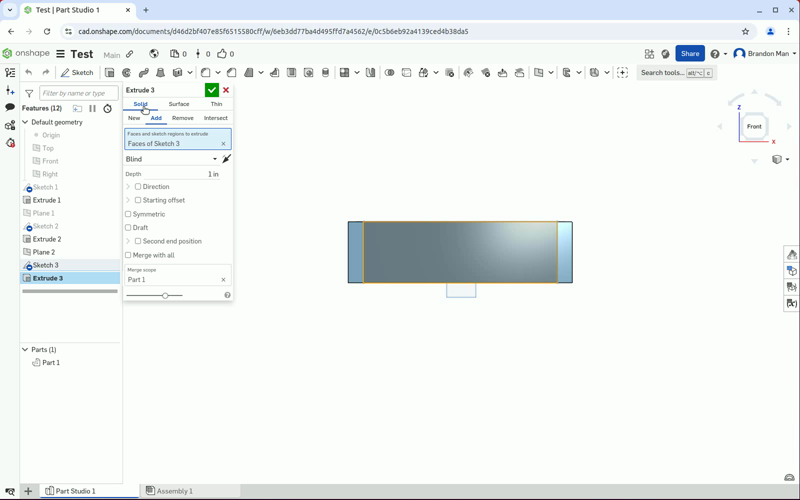
click(143, 106)
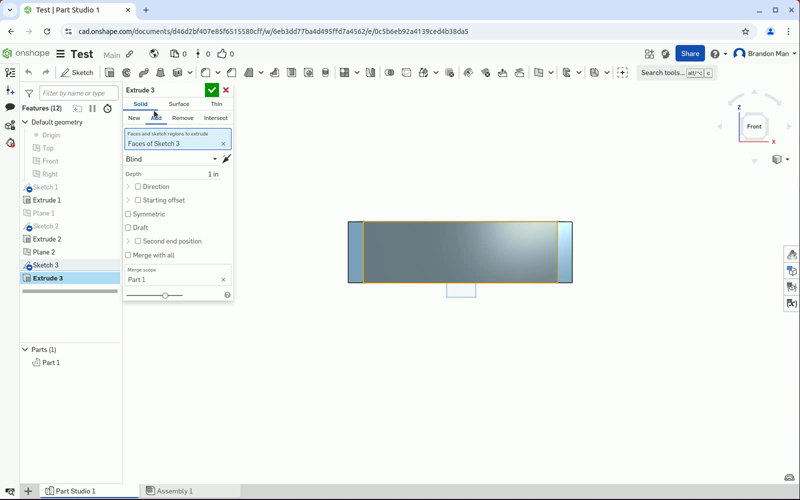
mouse_move(186, 120)
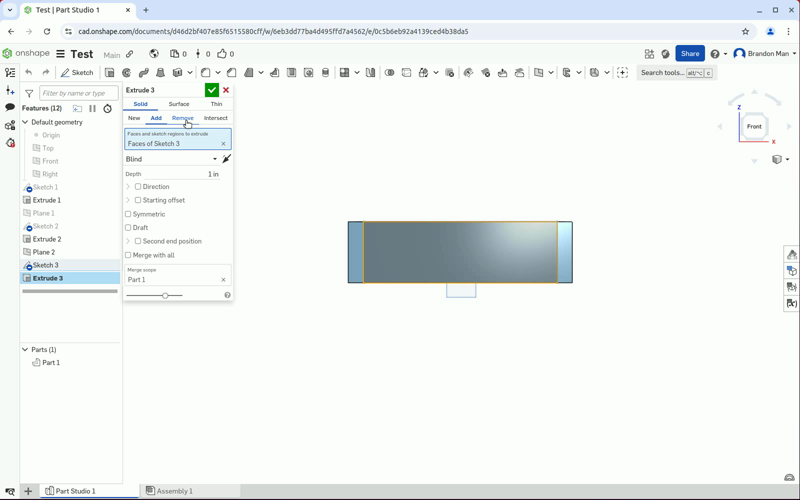
click(186, 120)
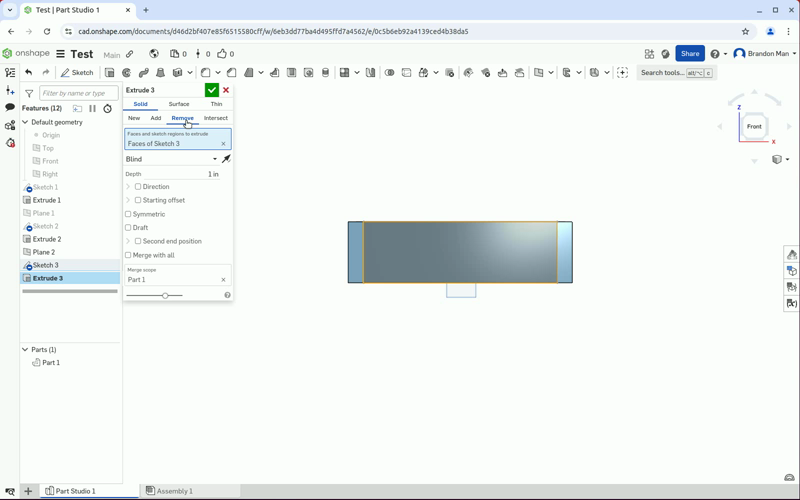
key(tab, 4)
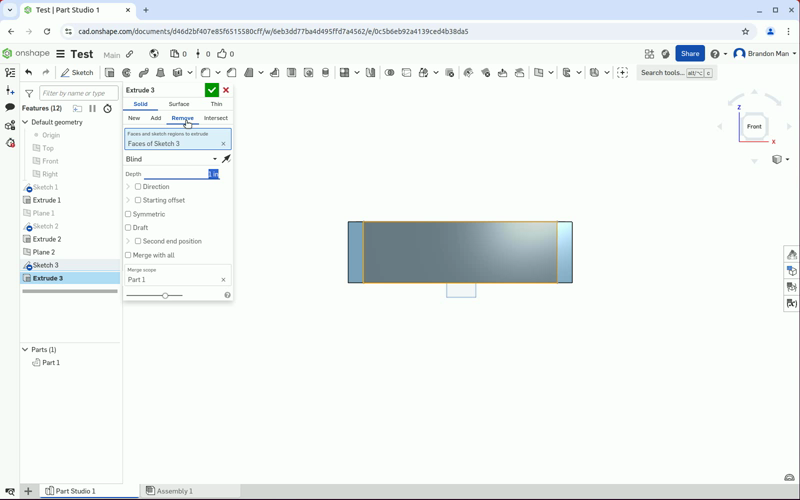
text(3.129)
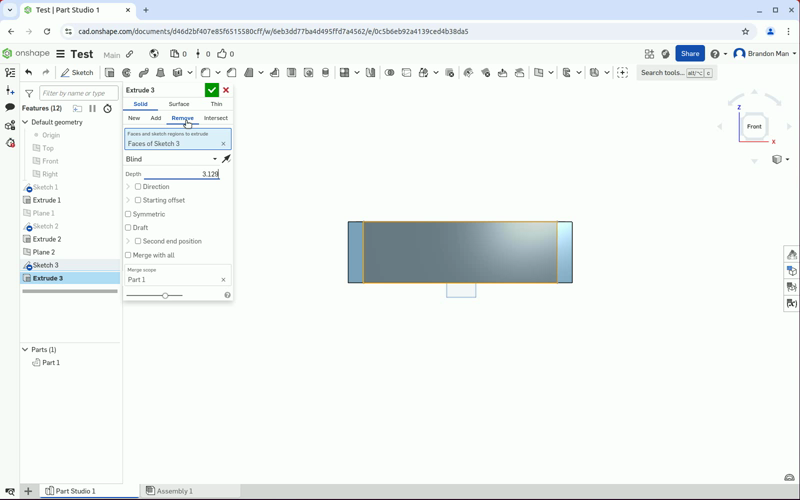
key(tab, 6)
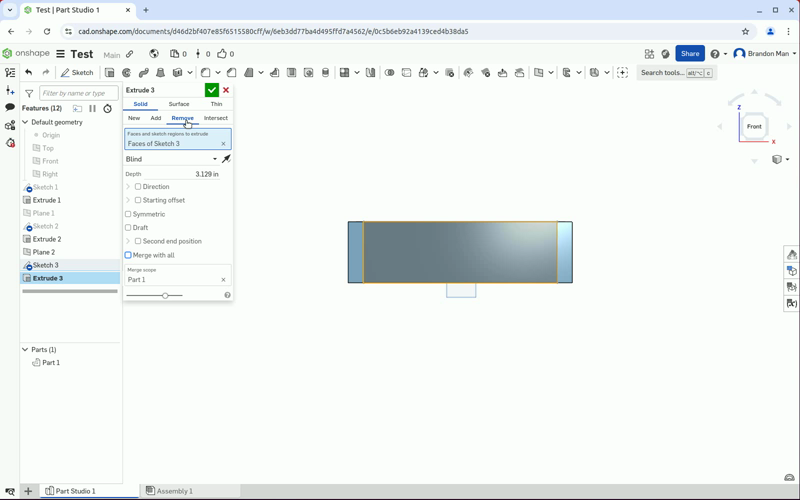
key(space)
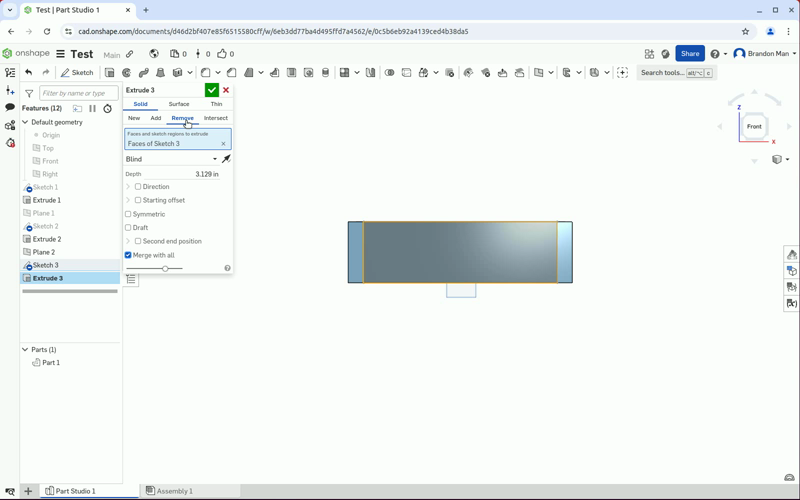
key(enter)
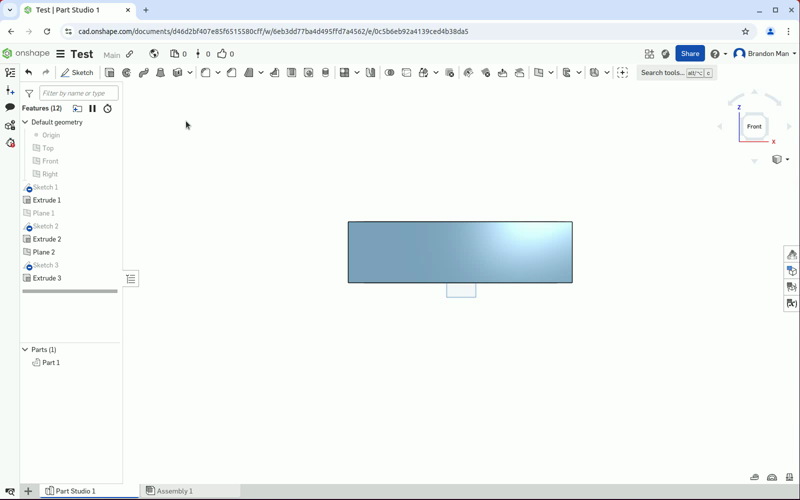
key(shift+h)
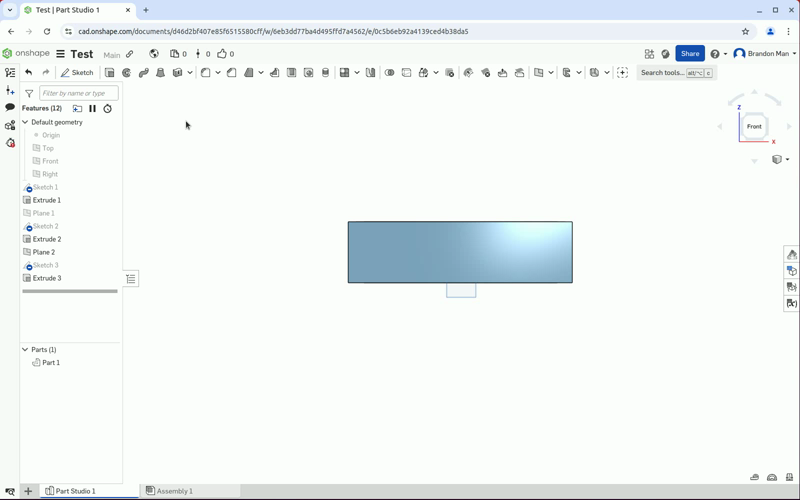
key(shift+h)
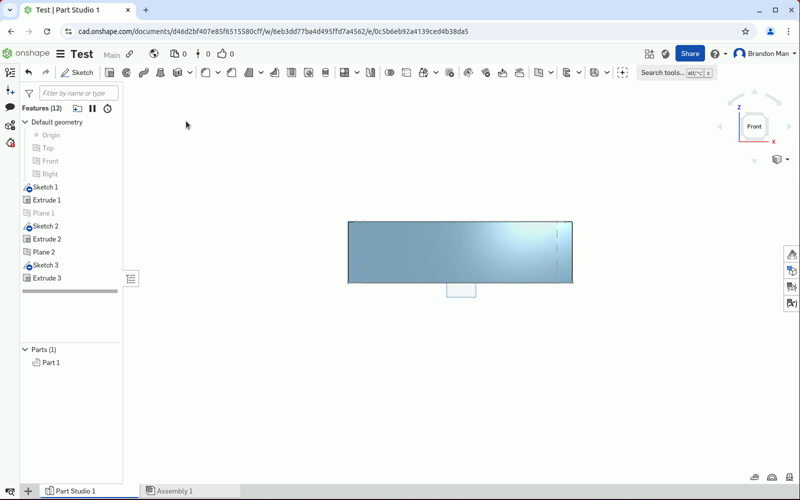
key(shift+7)
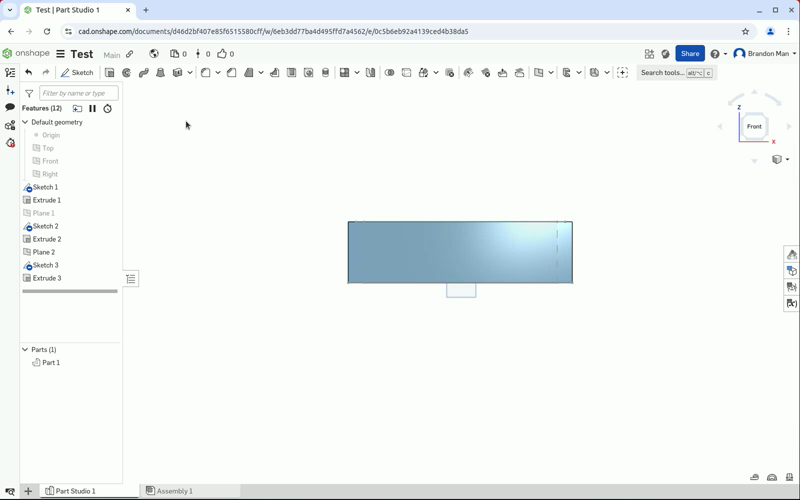
key(left, 2)
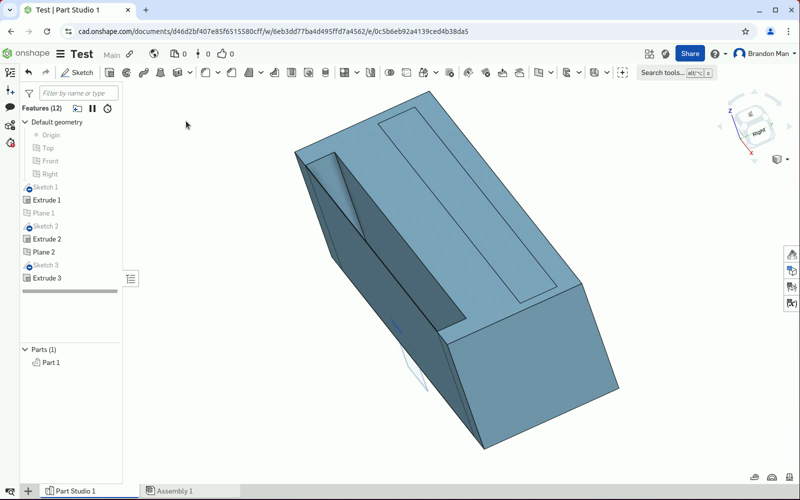
key(down, 2)
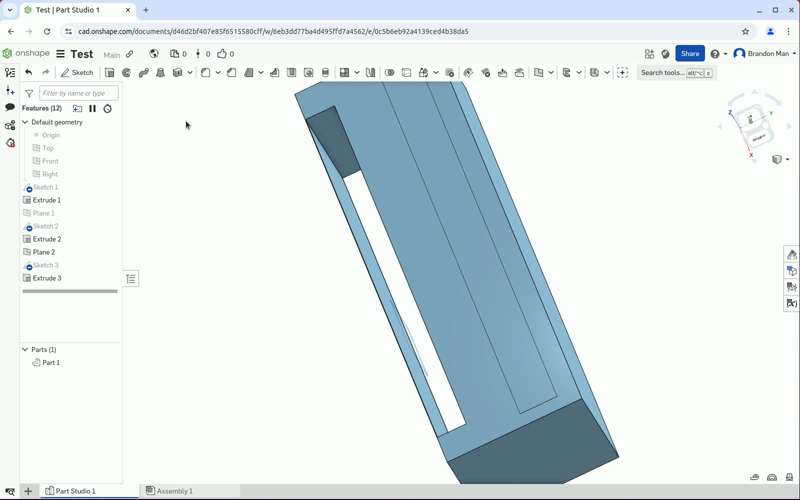
key(up, 2)
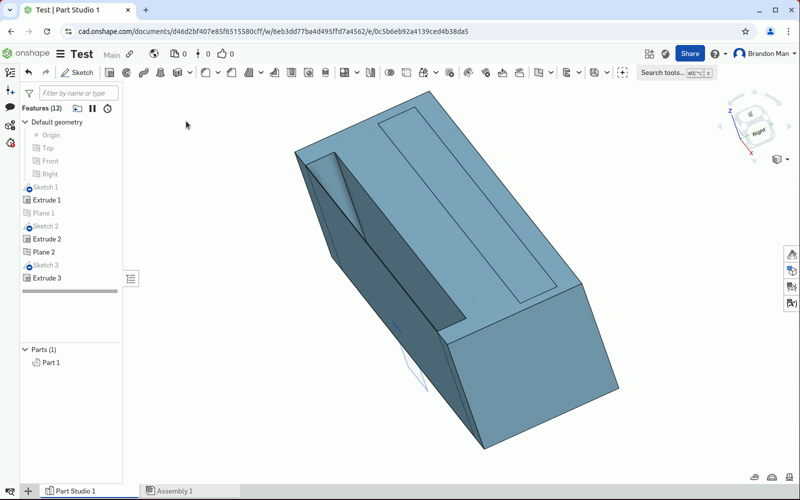
key(right, 2)
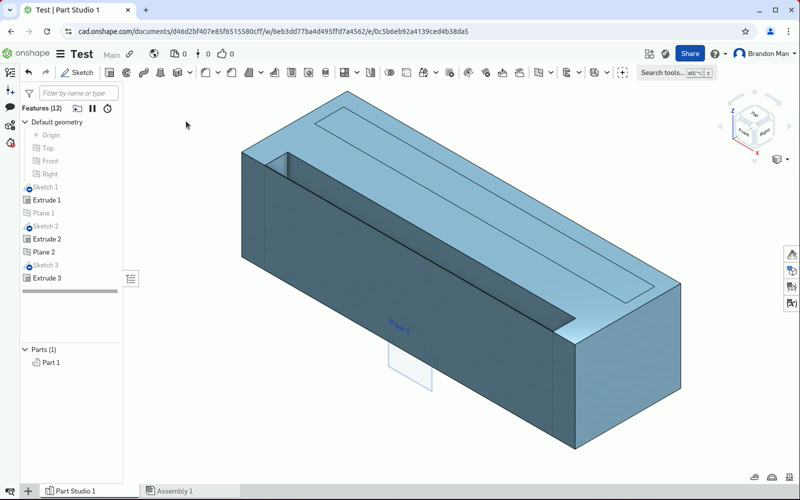
mouse_move(73, 189)
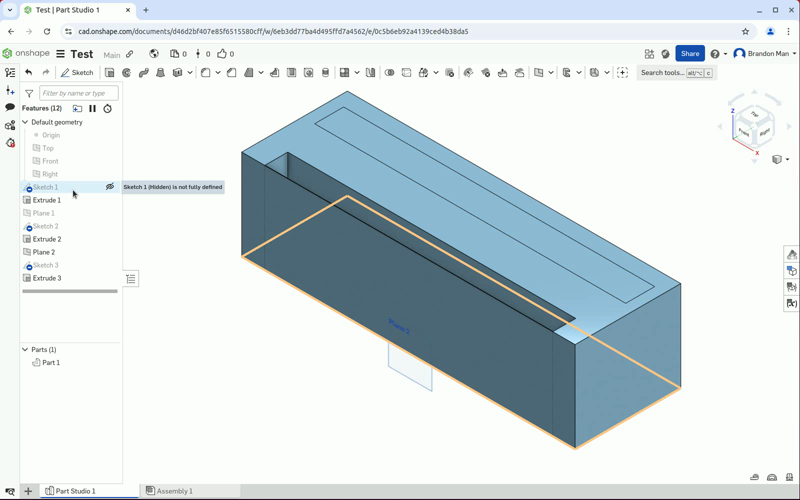
click(73, 189)